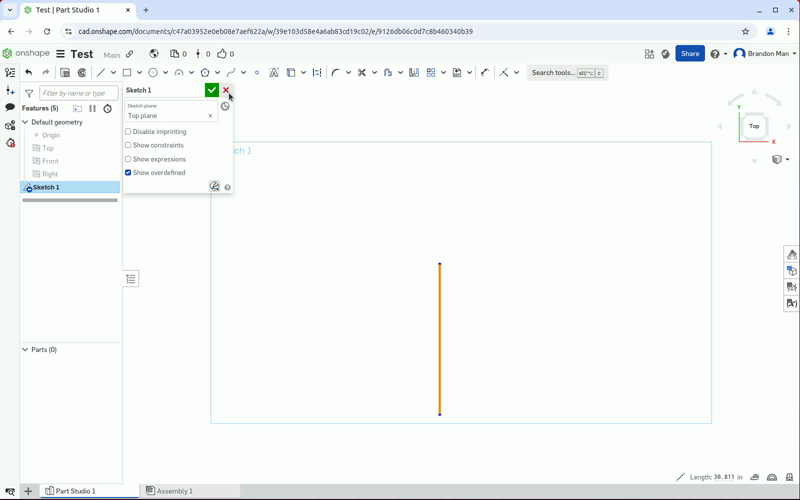
key(shift+h)
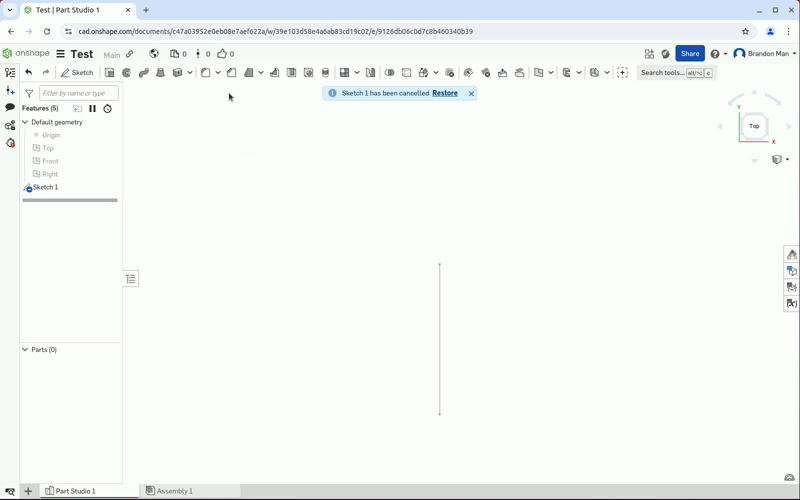
key(shift+s)
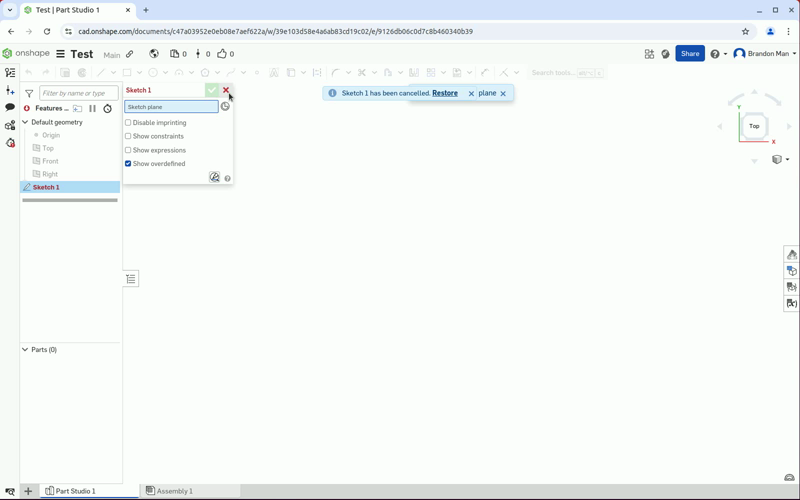
mouse_move(73, 150)
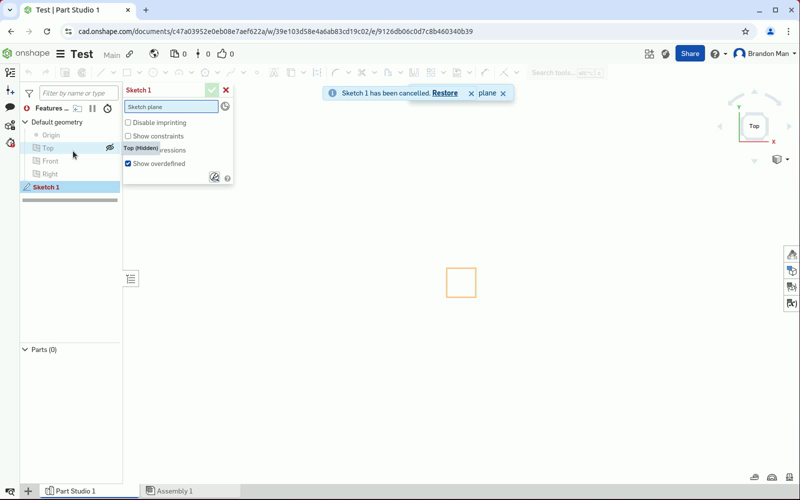
click(73, 150)
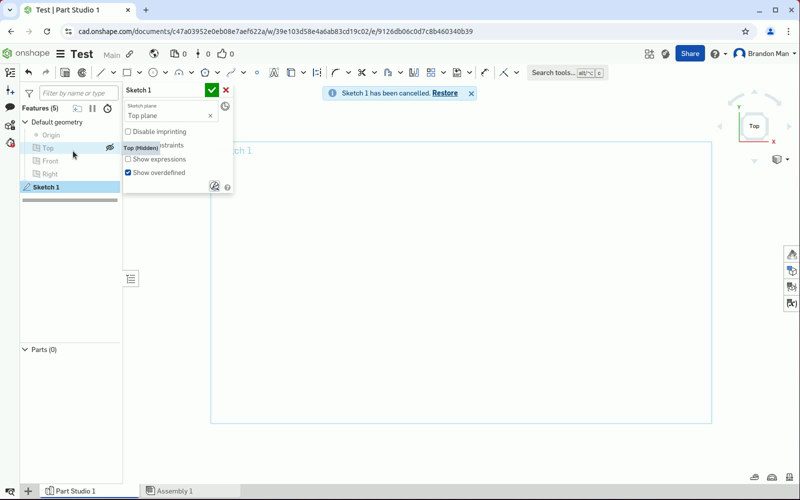
mouse_move(73, 352)
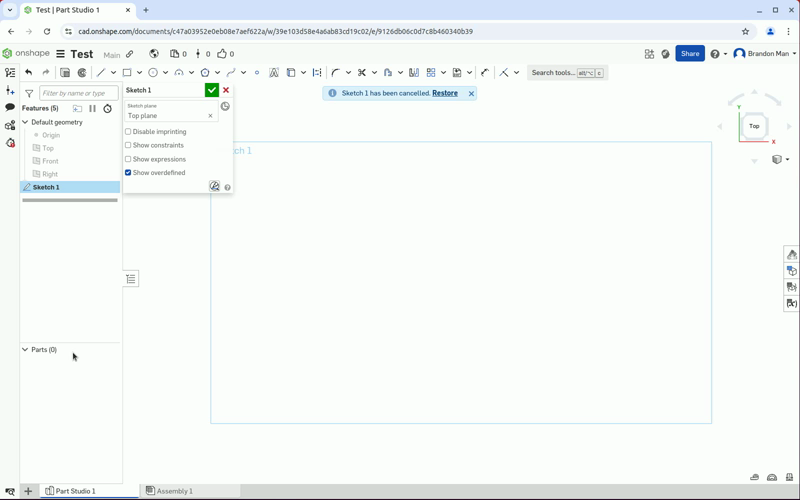
key(y)
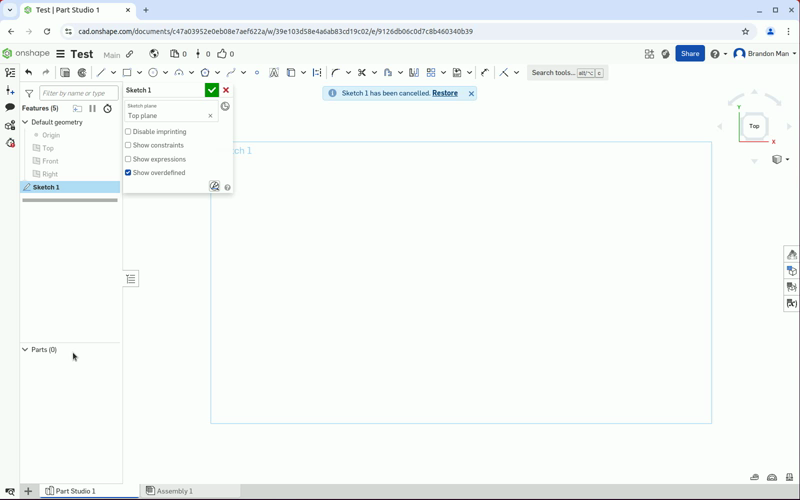
key(l)
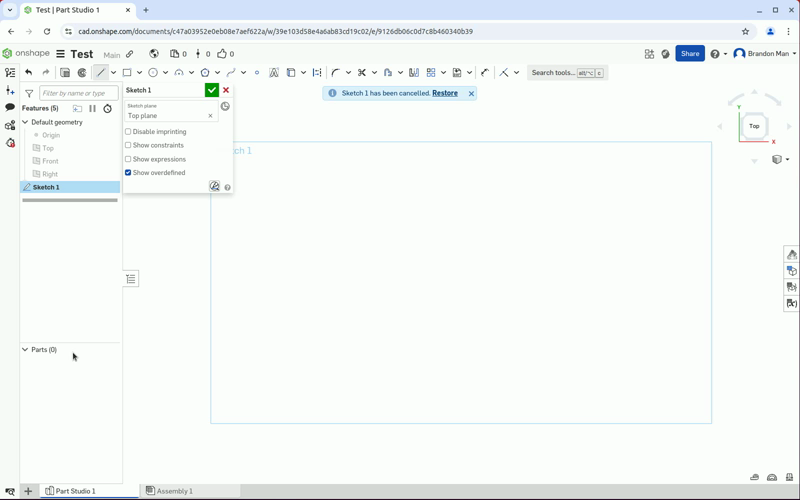
key_down(shift)
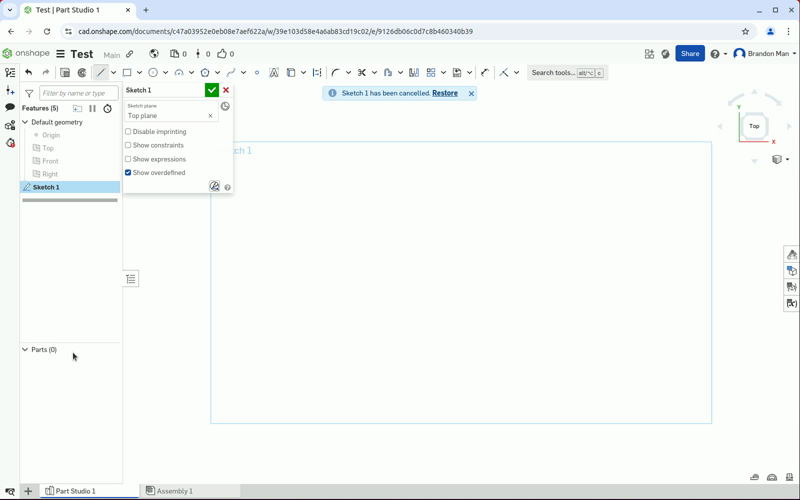
mouse_move(404, 339)
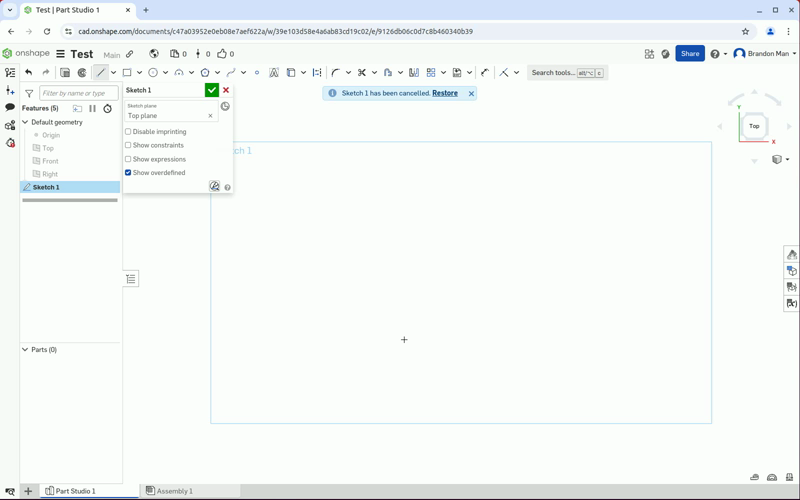
click(404, 339)
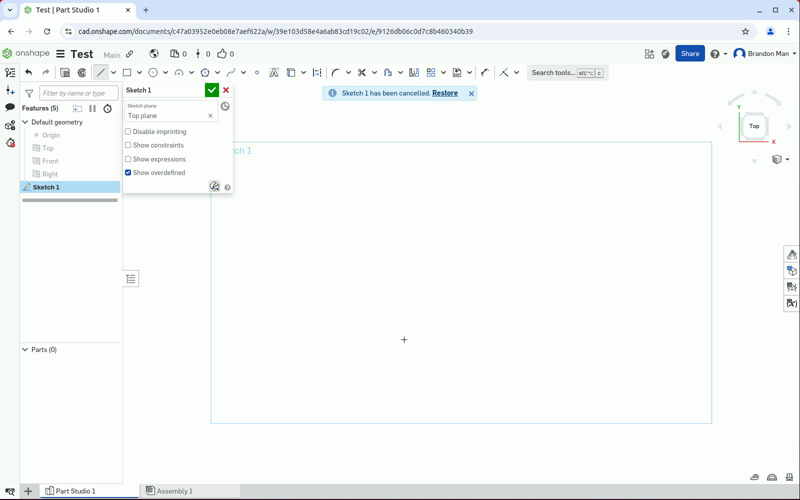
key_up(shift)
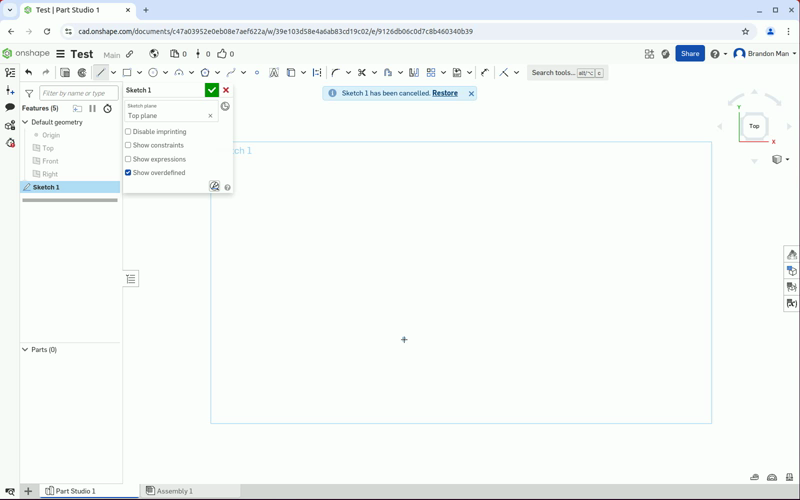
key_down(shift)
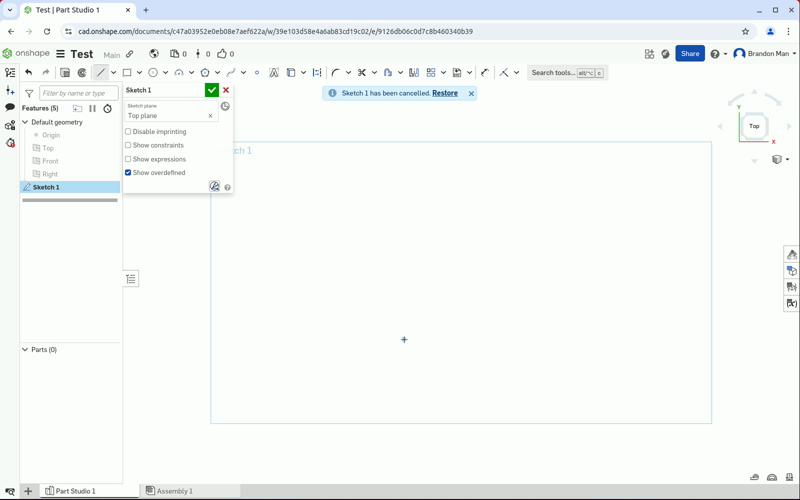
mouse_move(516, 339)
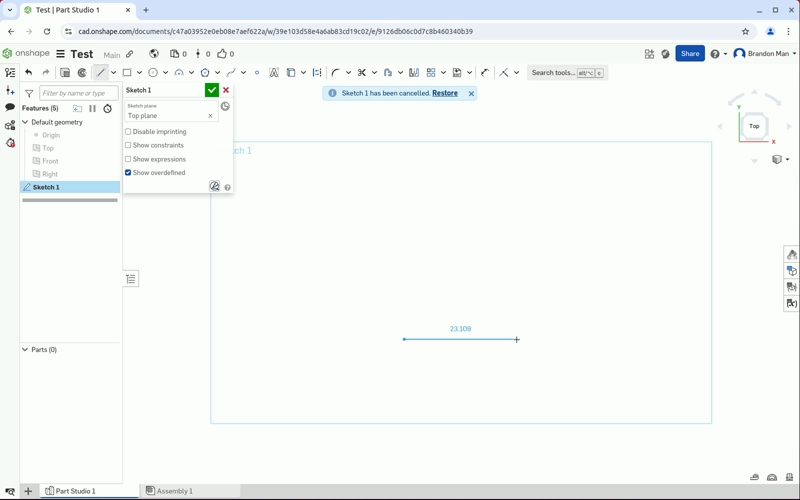
click(516, 339)
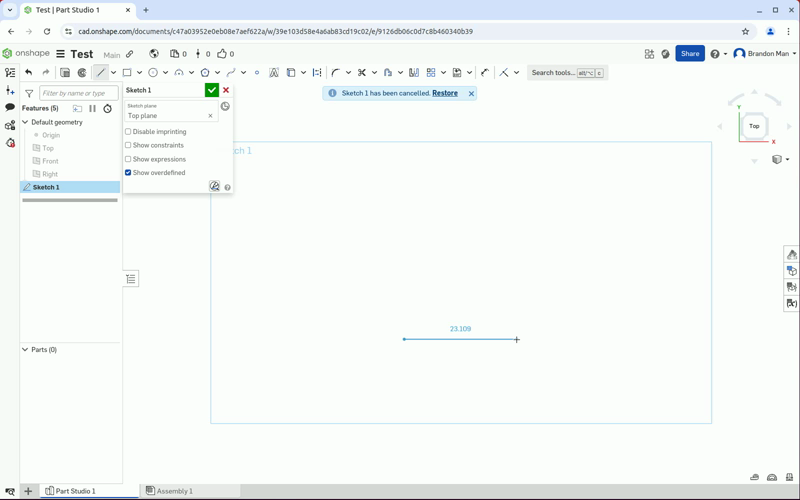
key_up(shift)
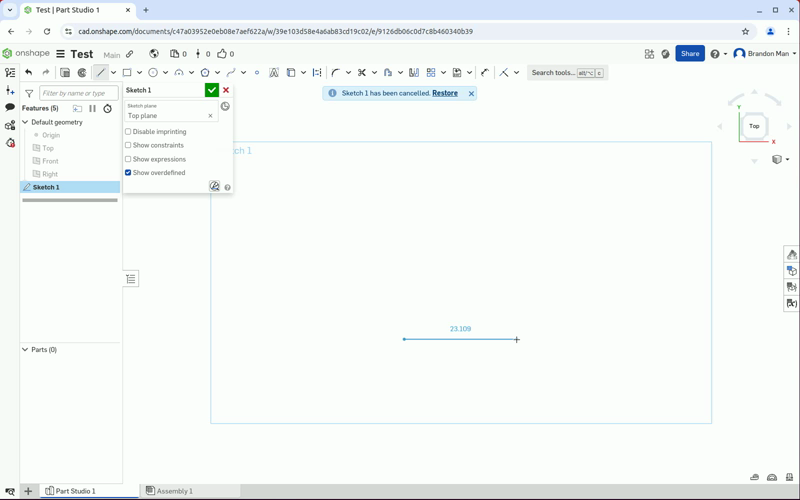
key_down(shift)
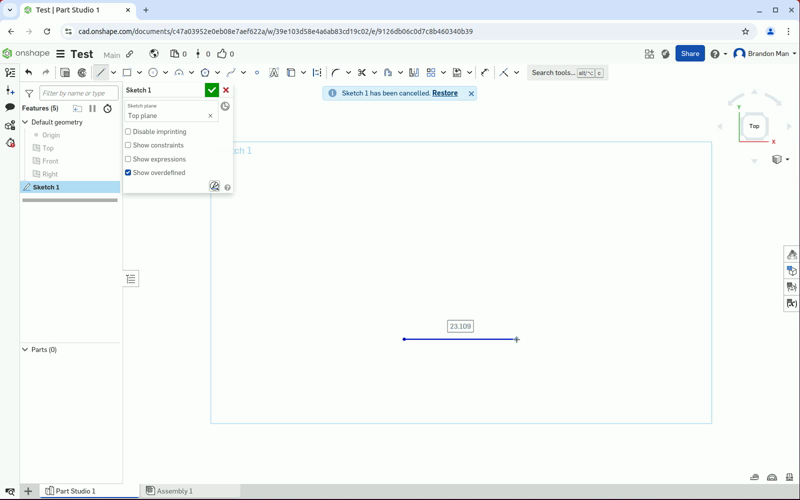
mouse_move(516, 226)
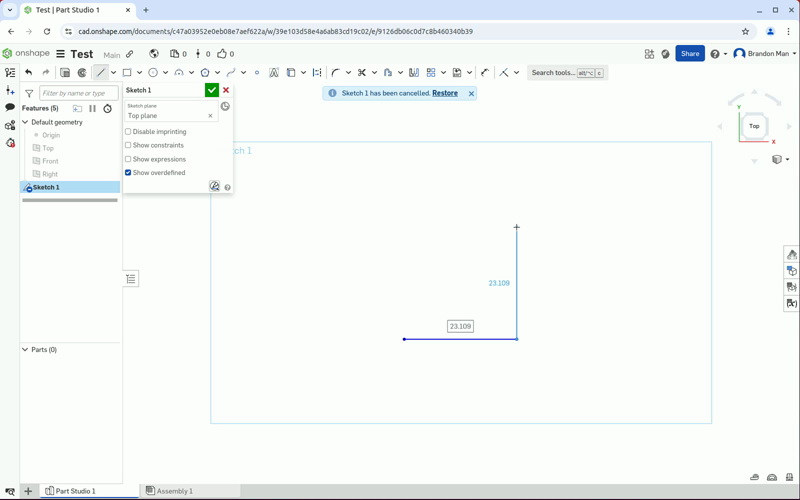
click(516, 226)
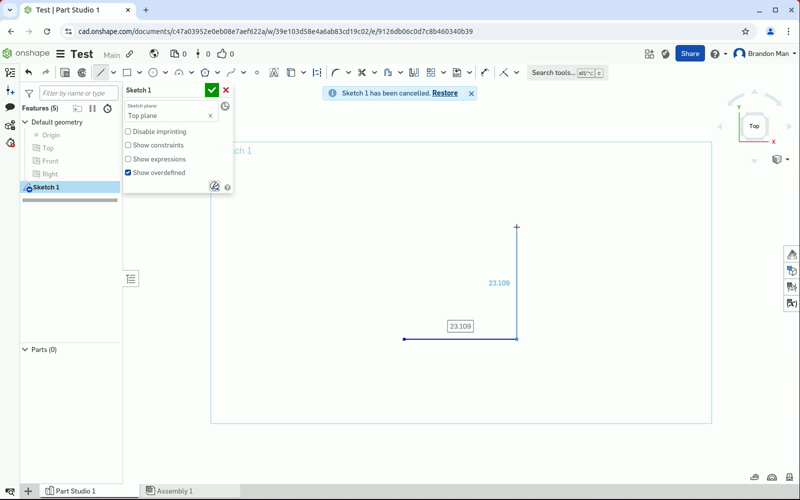
key_up(shift)
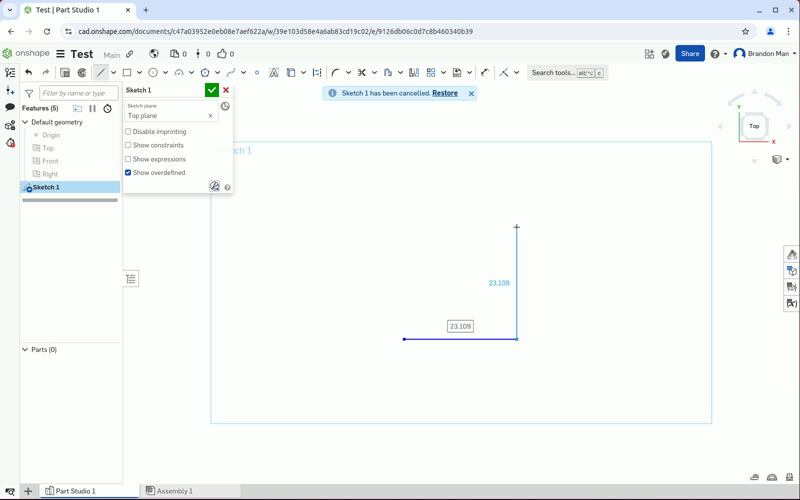
key_down(shift)
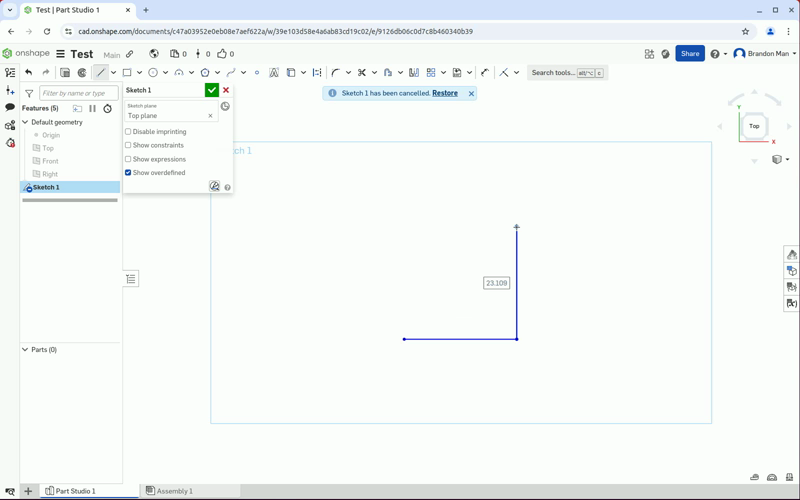
mouse_move(404, 226)
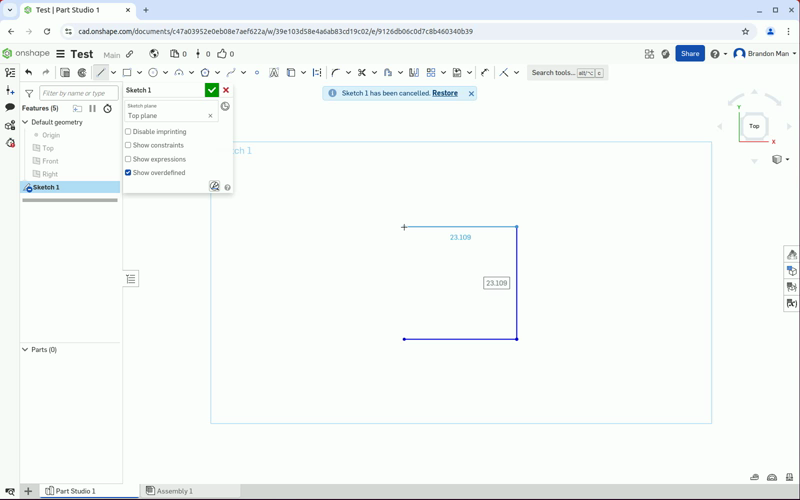
click(404, 226)
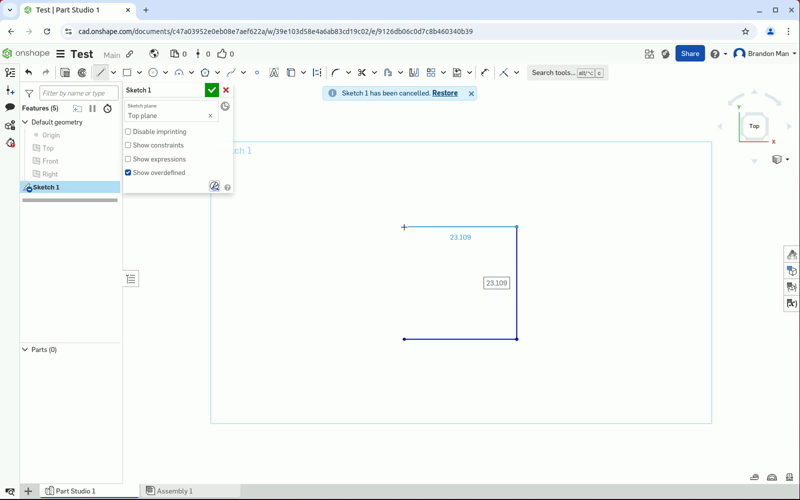
key_up(shift)
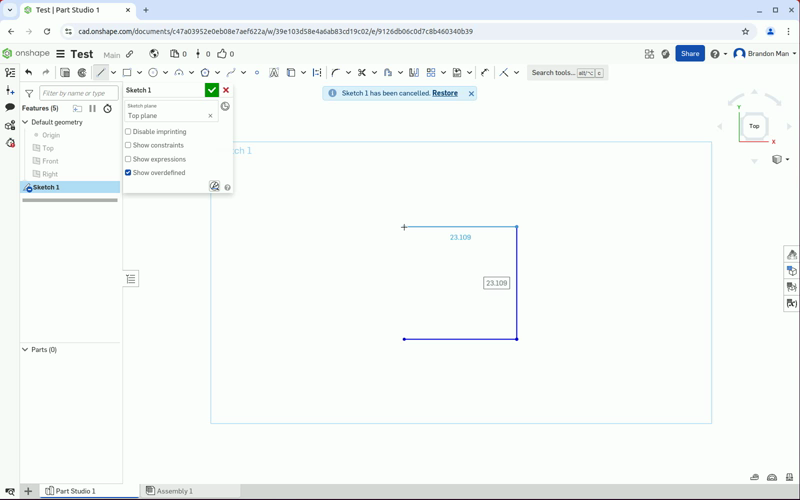
key_down(shift)
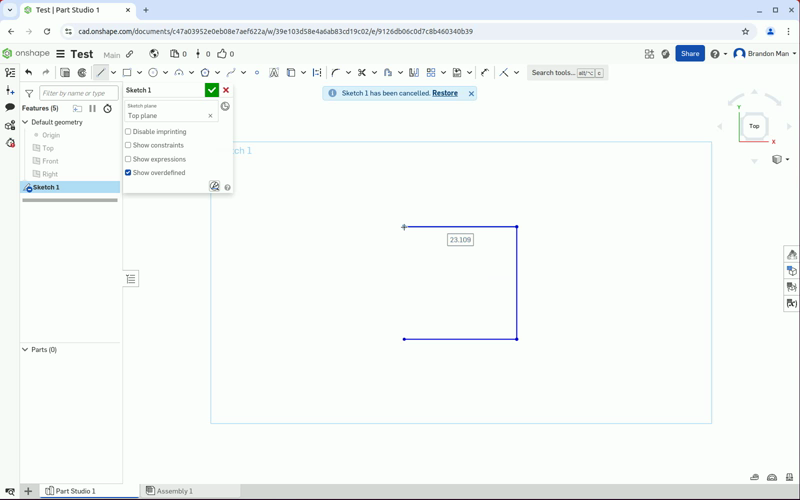
mouse_move(404, 339)
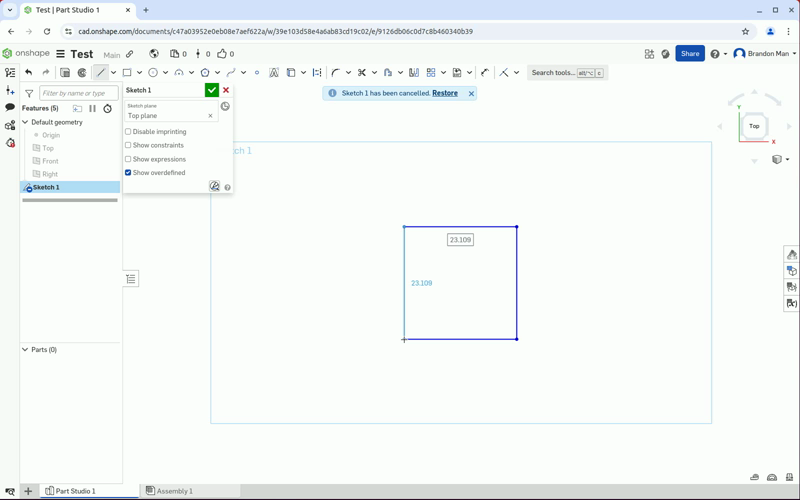
key_up(shift)
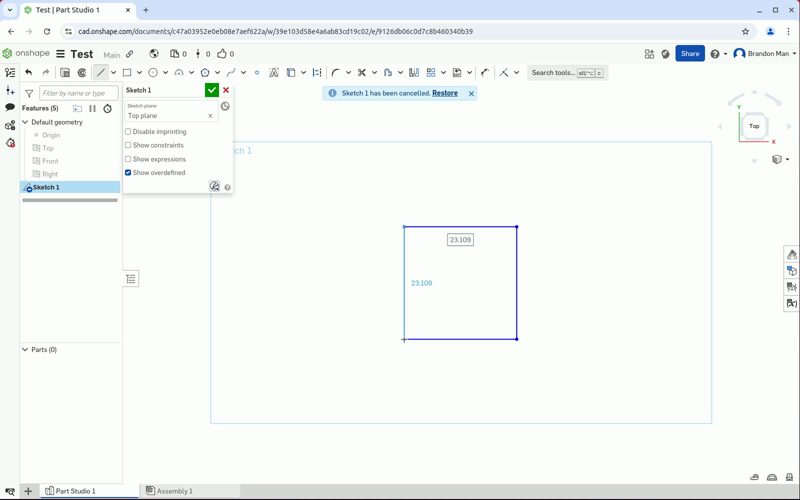
click(404, 339)
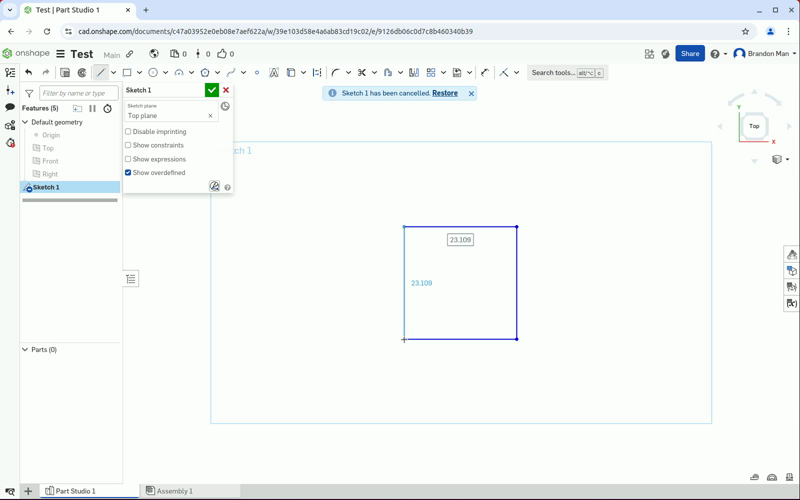
key(esc)
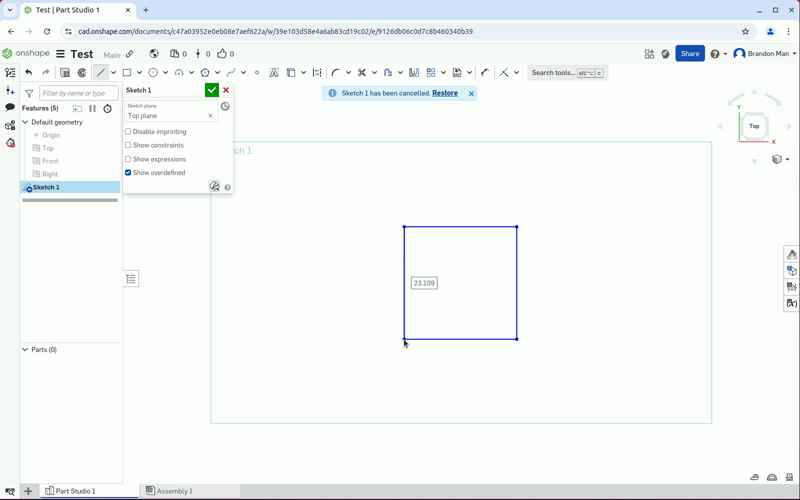
mouse_move(446, 239)
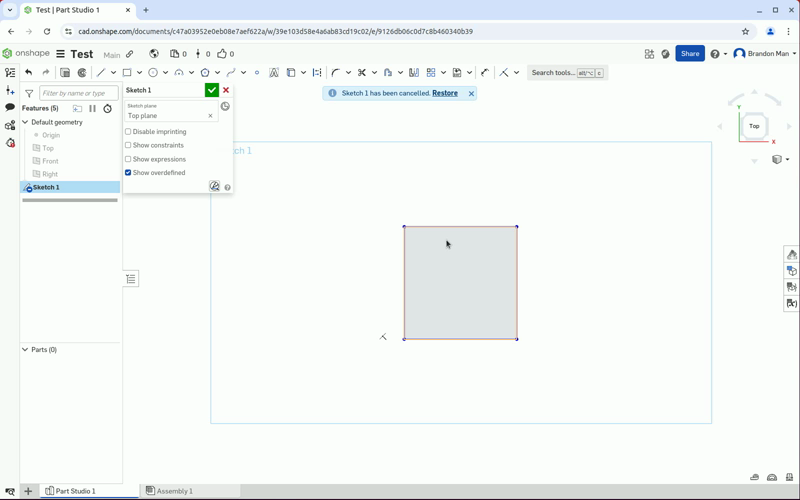
click(446, 239)
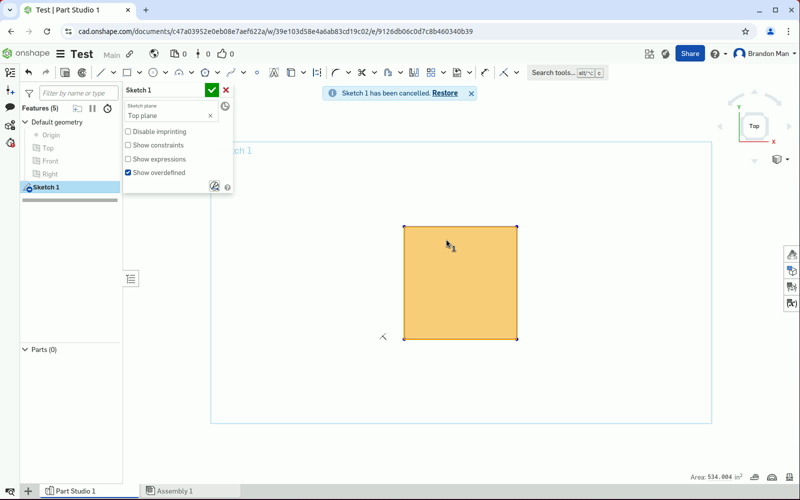
mouse_move(73, 352)
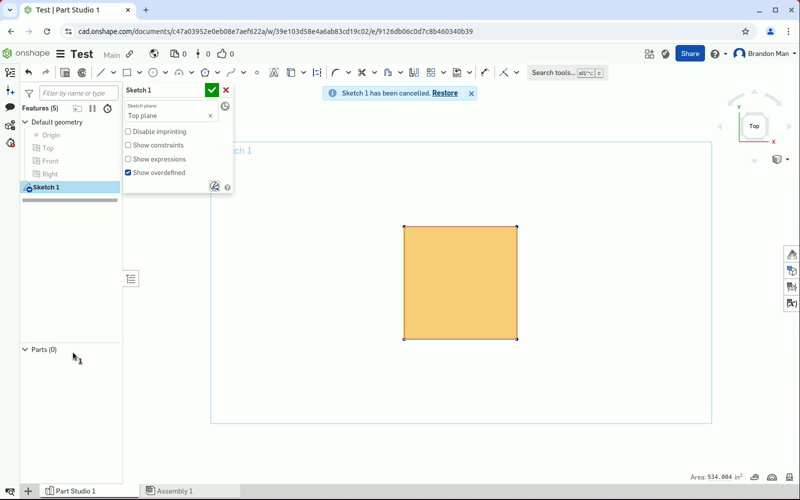
key(shift+y)
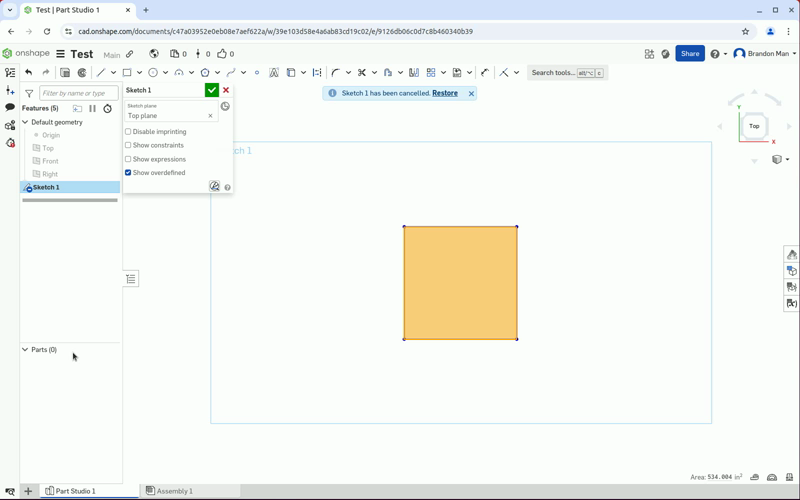
key(shift+e)
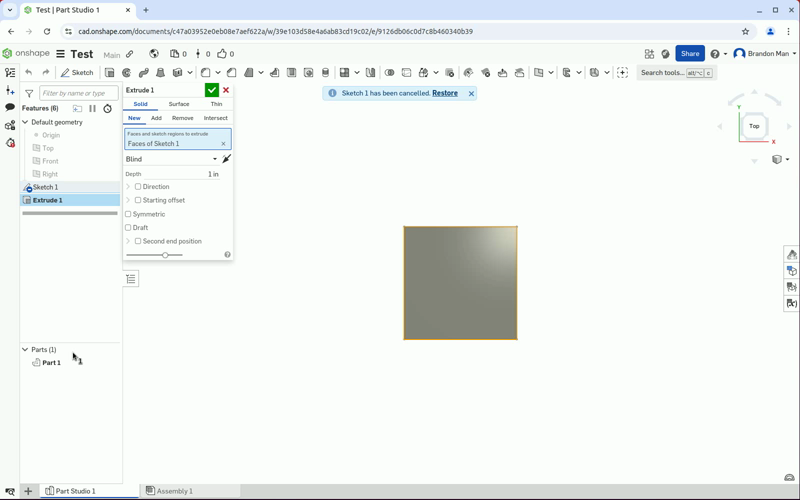
mouse_move(143, 106)
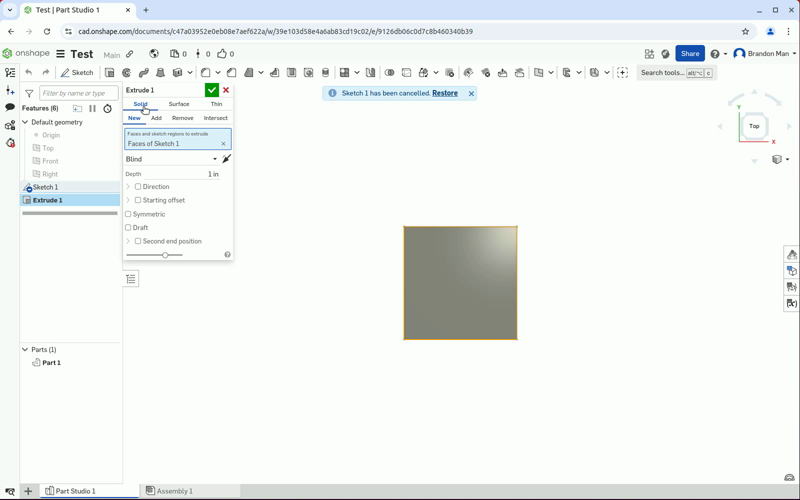
click(143, 106)
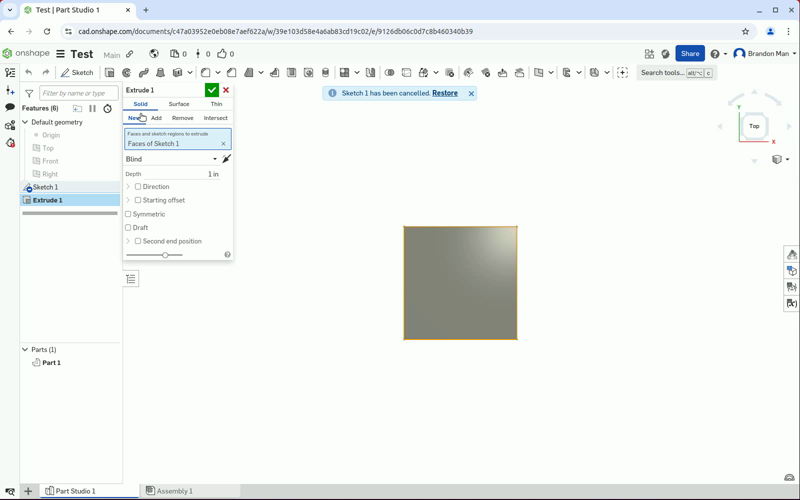
mouse_move(137, 120)
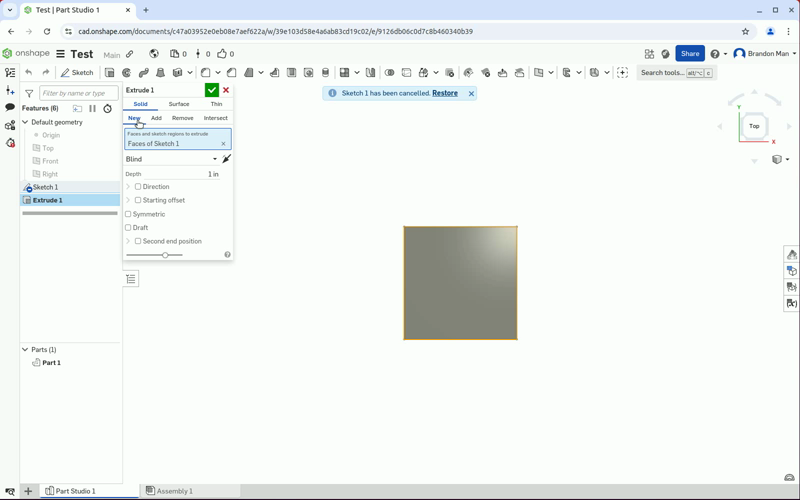
click(137, 120)
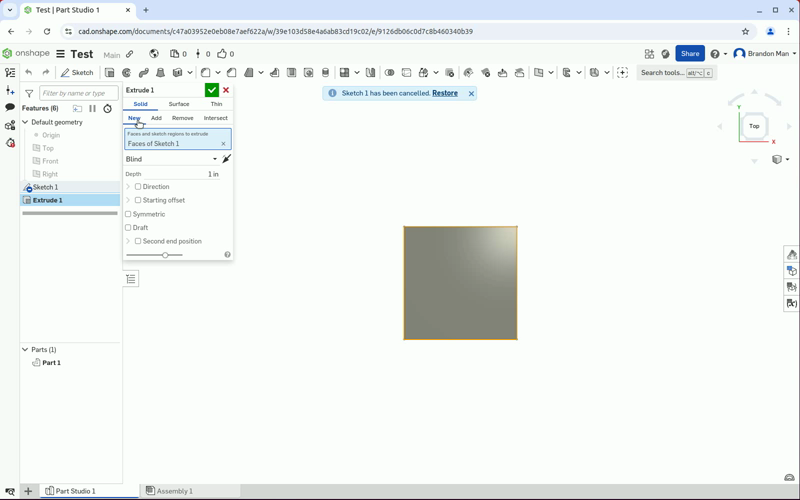
key(tab, 4)
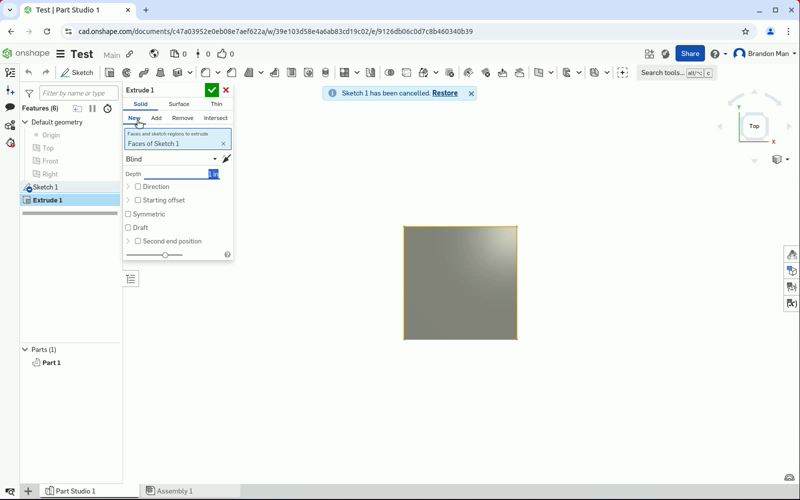
text(23.108)
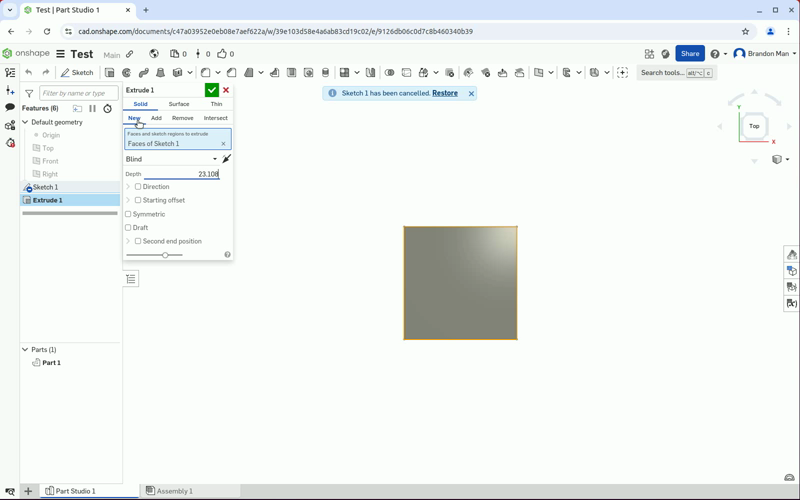
key(enter)
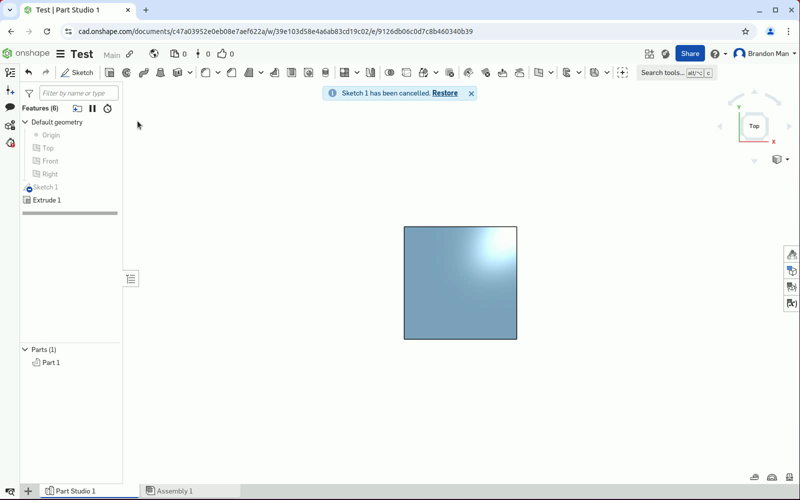
key(shift+h)
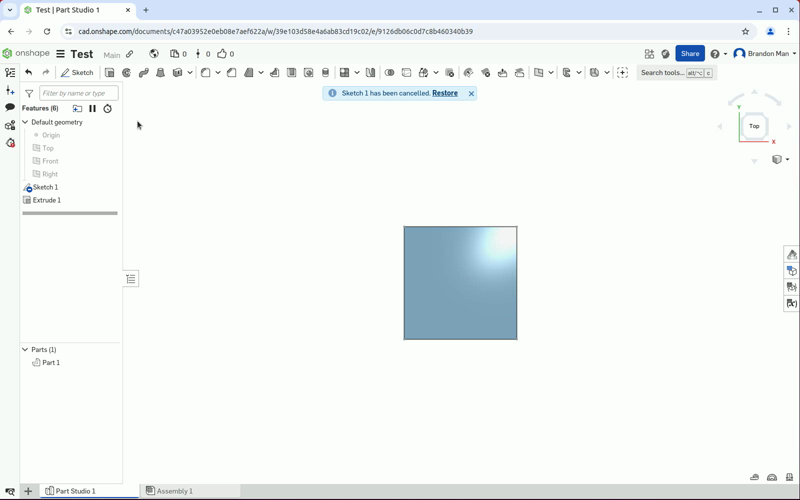
key(shift+h)
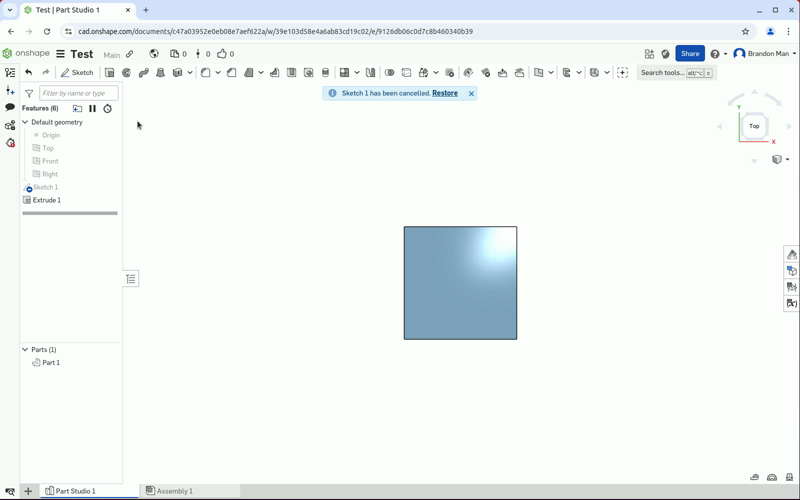
mouse_move(73, 189)
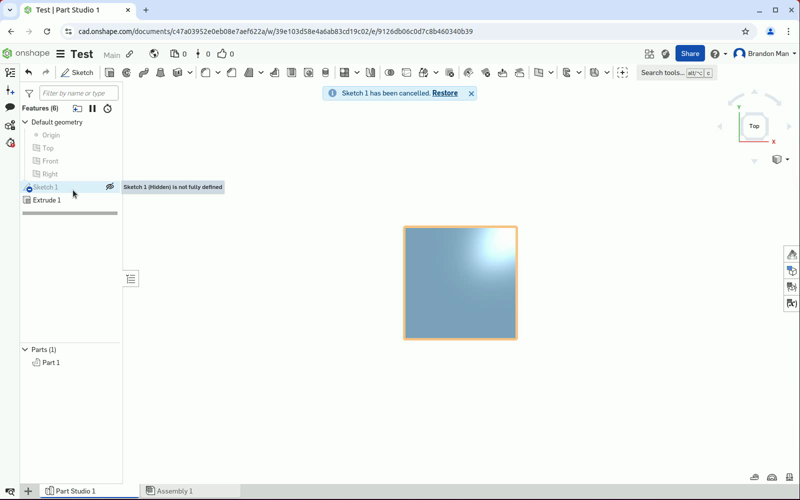
click(73, 189)
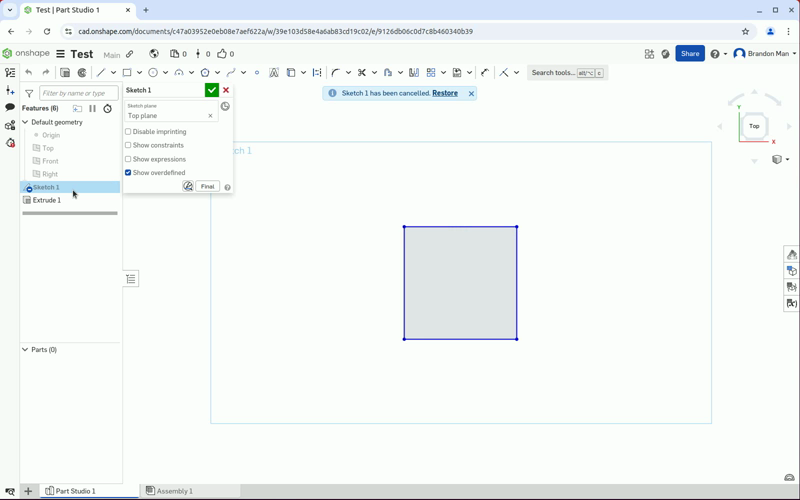
mouse_move(229, 92)
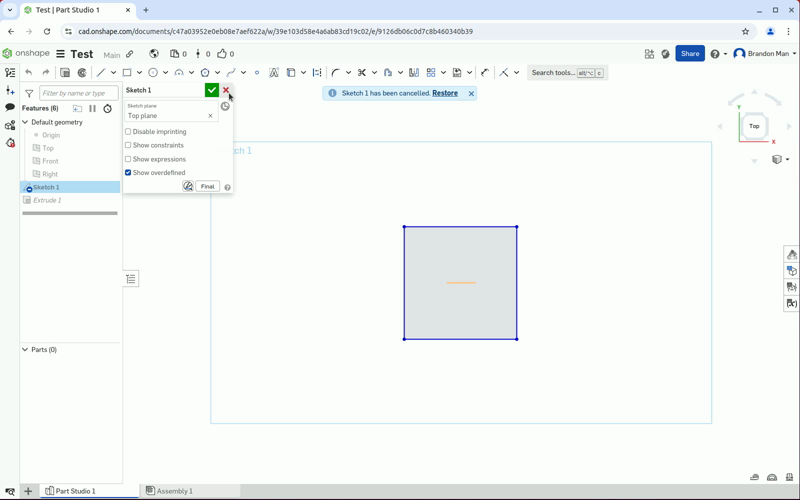
click(229, 92)
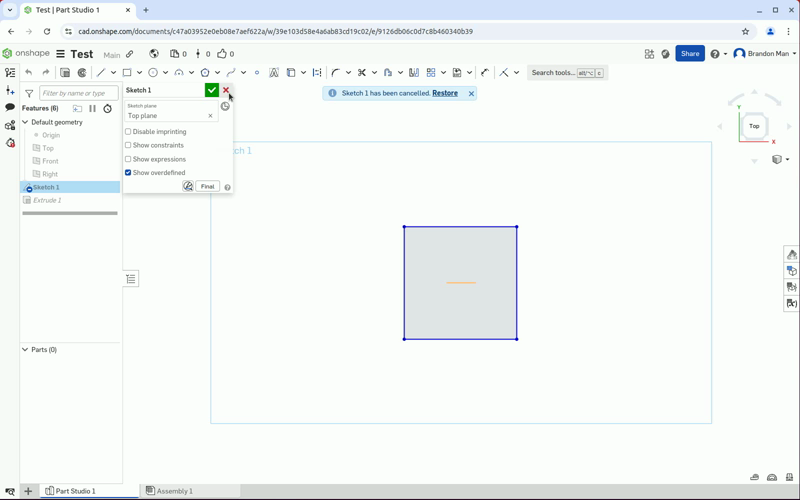
key(shift+s)
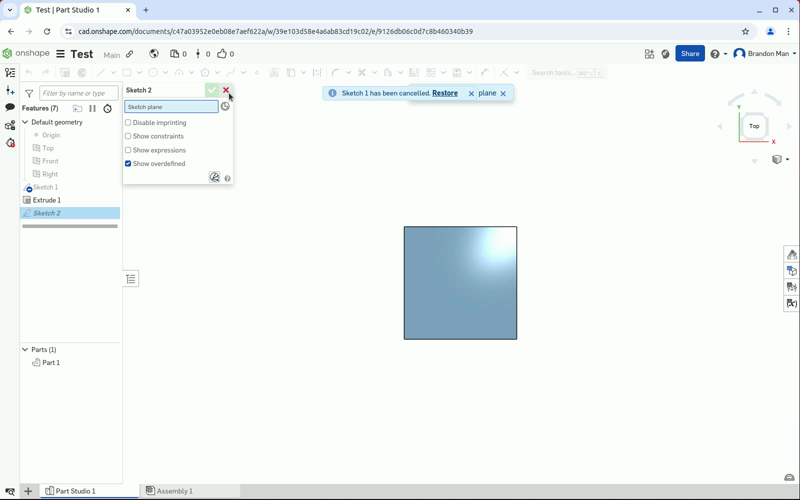
mouse_move(73, 150)
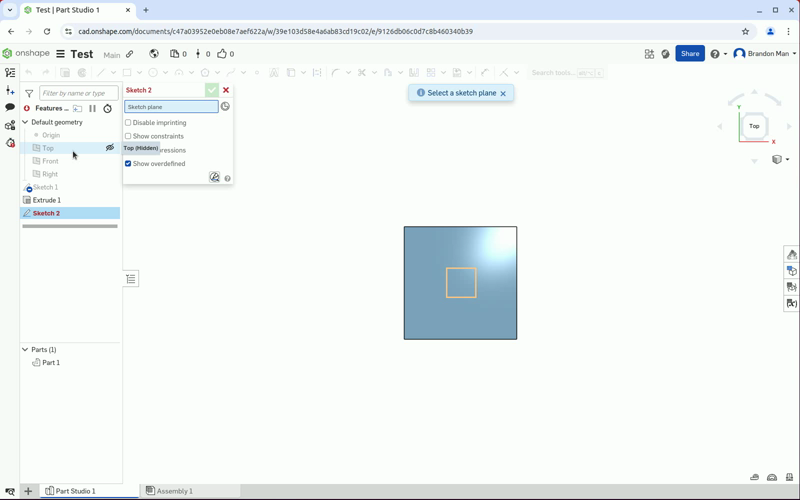
click(73, 150)
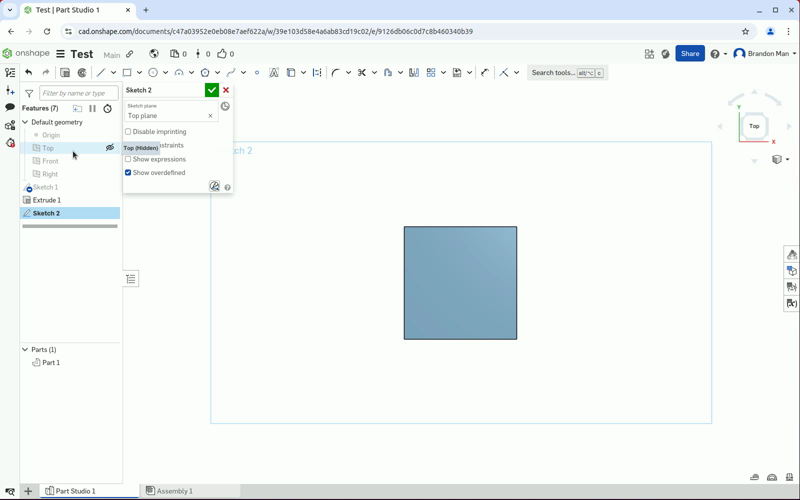
mouse_move(73, 352)
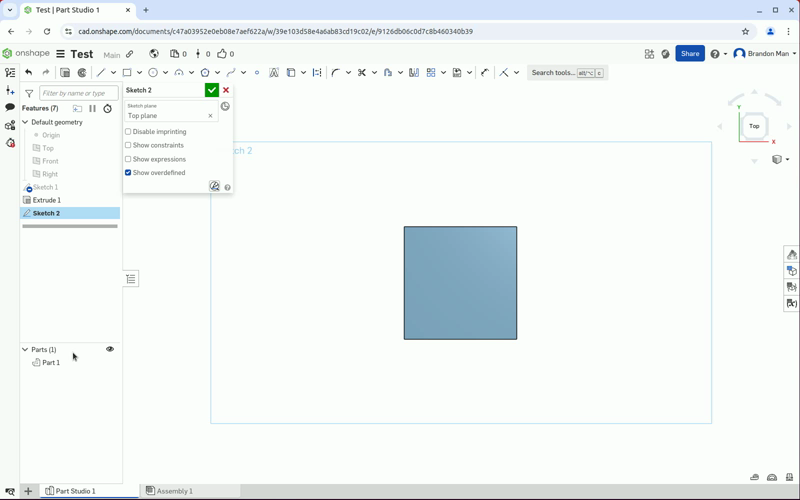
key(y)
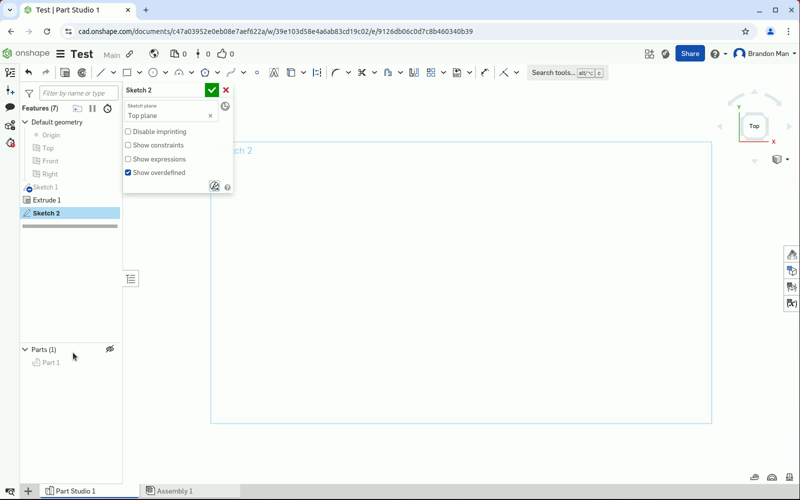
key(l)
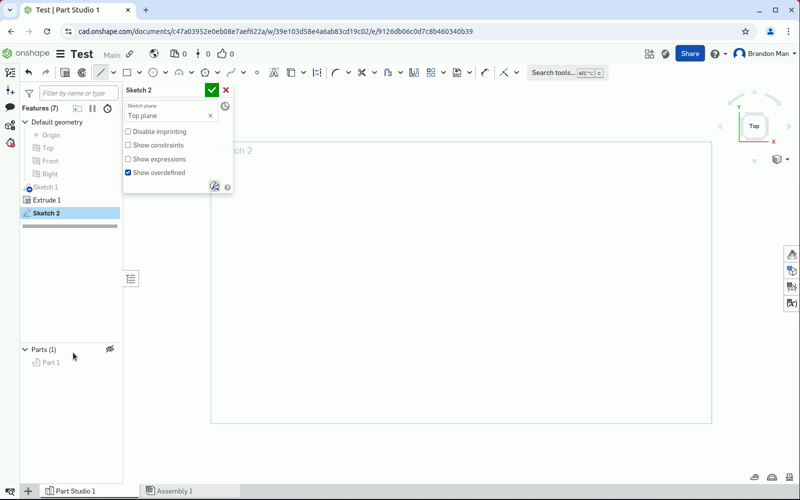
key_down(shift)
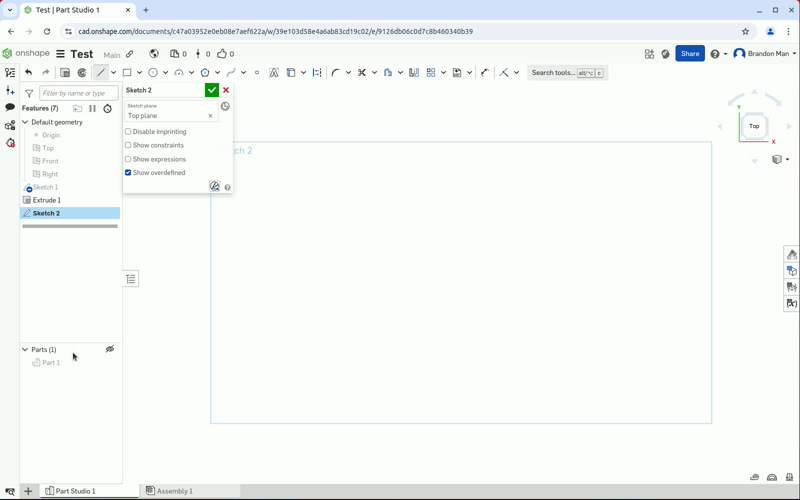
mouse_move(404, 339)
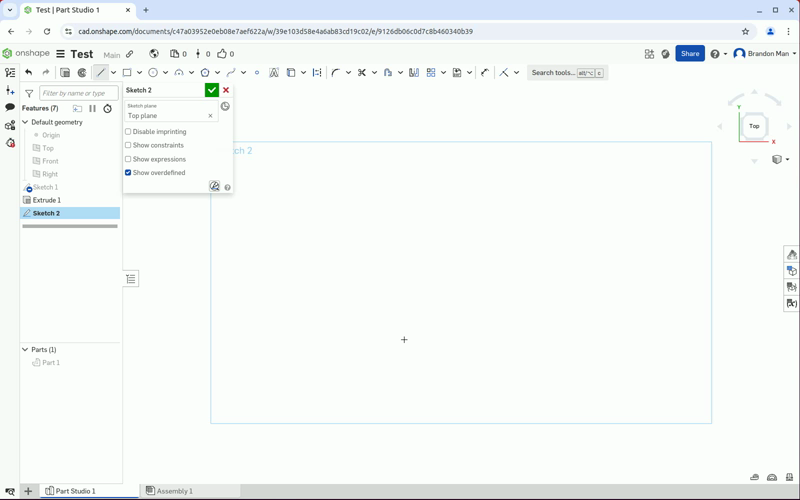
click(404, 339)
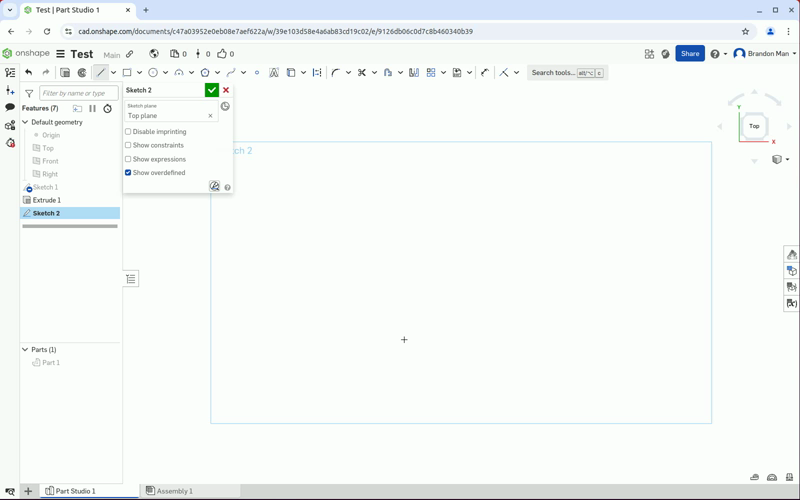
key_up(shift)
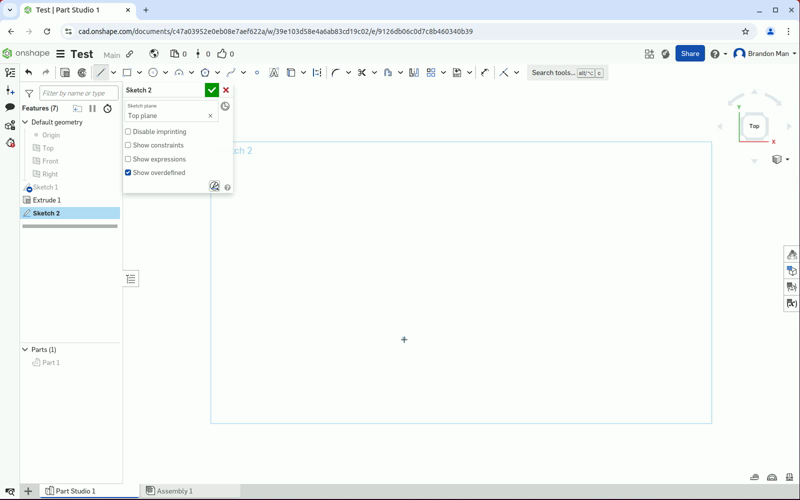
key_down(shift)
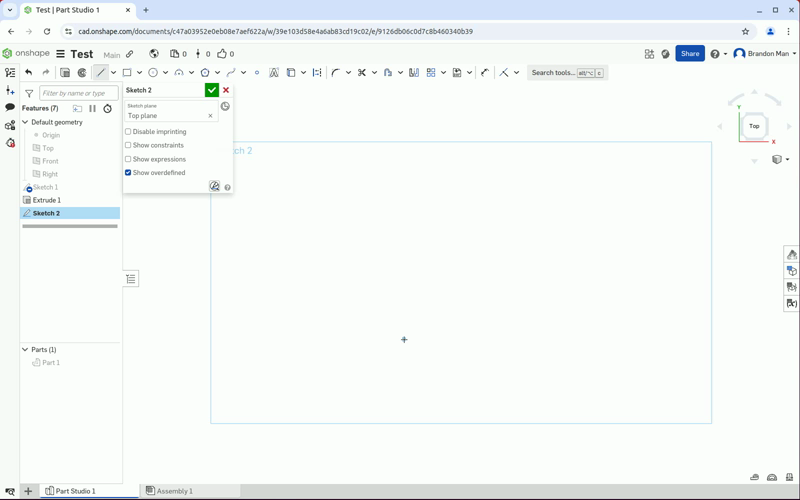
mouse_move(516, 339)
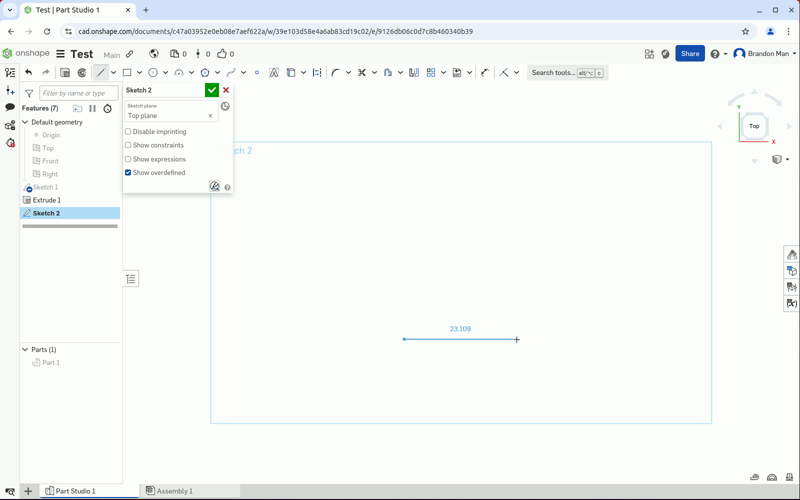
click(516, 339)
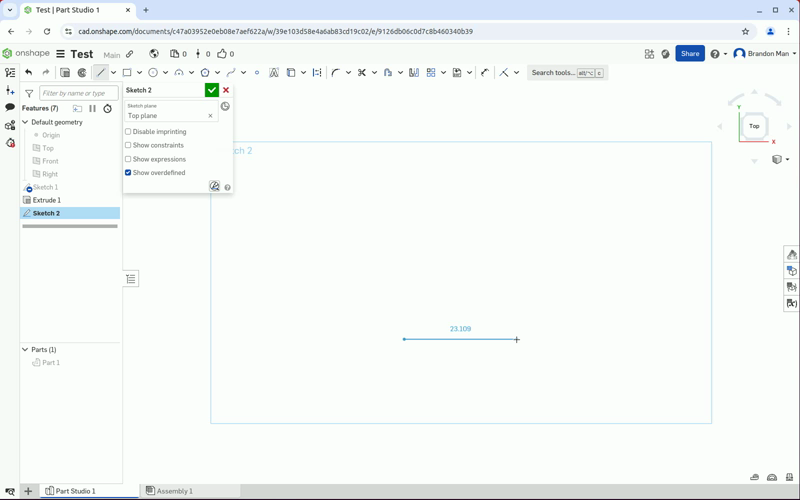
key_up(shift)
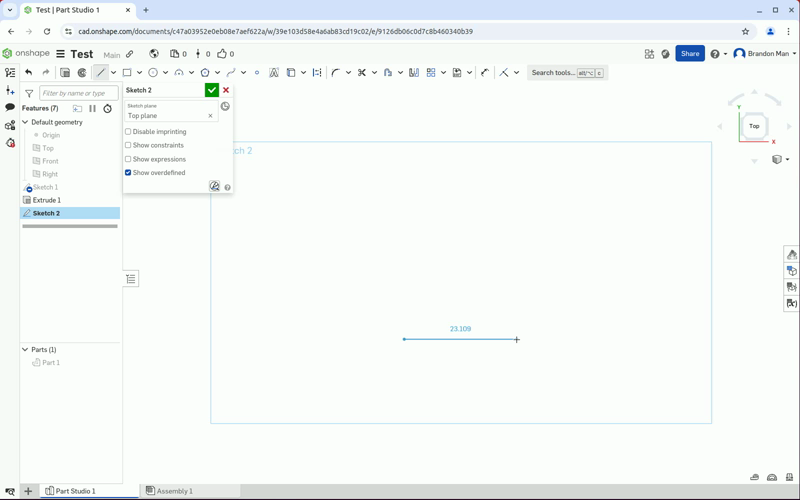
key_down(shift)
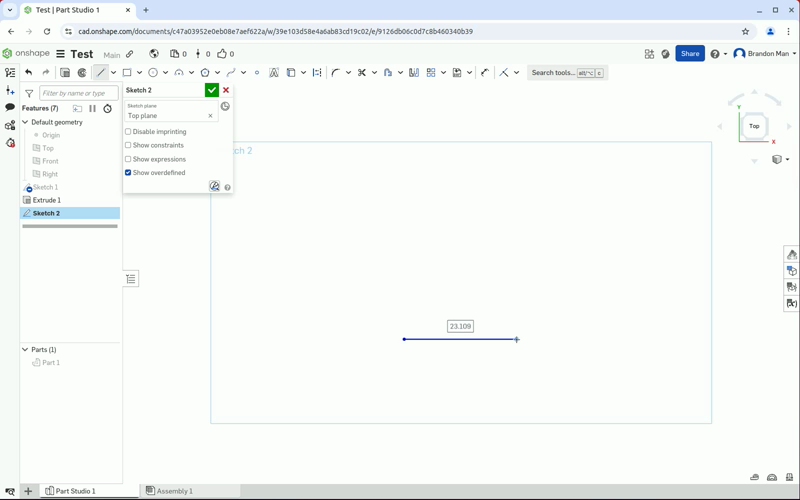
mouse_move(516, 226)
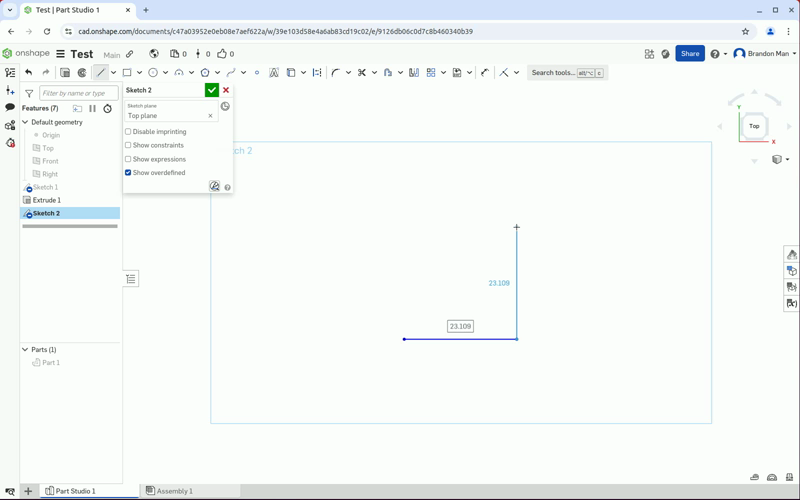
click(516, 226)
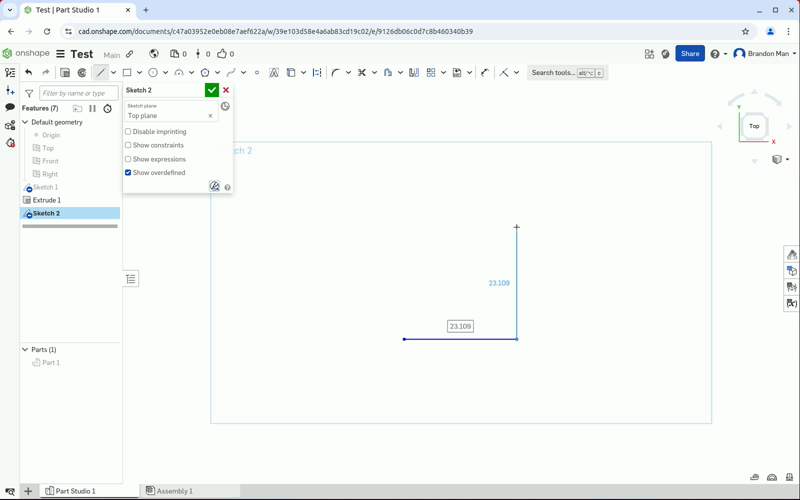
key_up(shift)
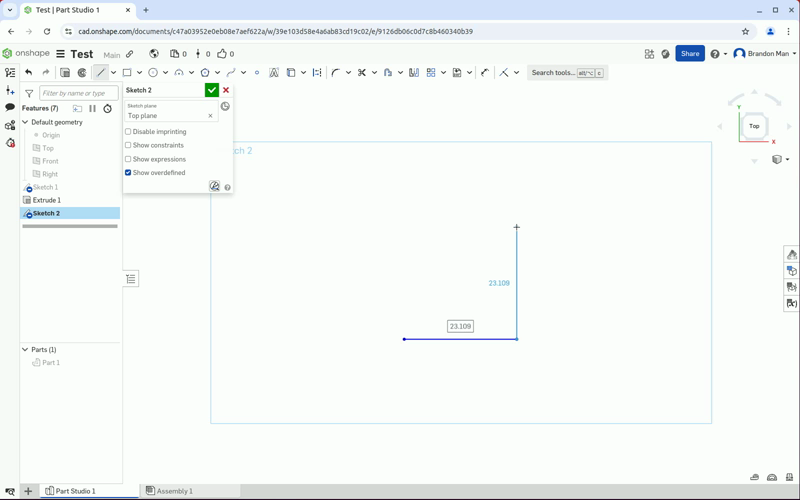
key_down(shift)
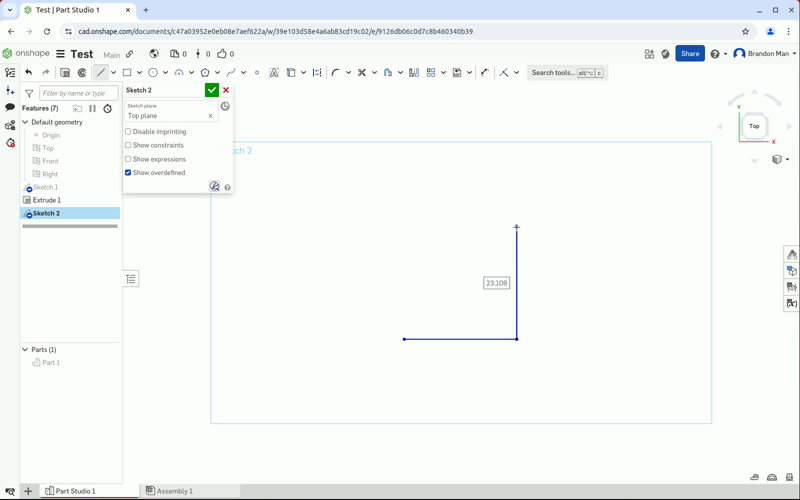
mouse_move(404, 226)
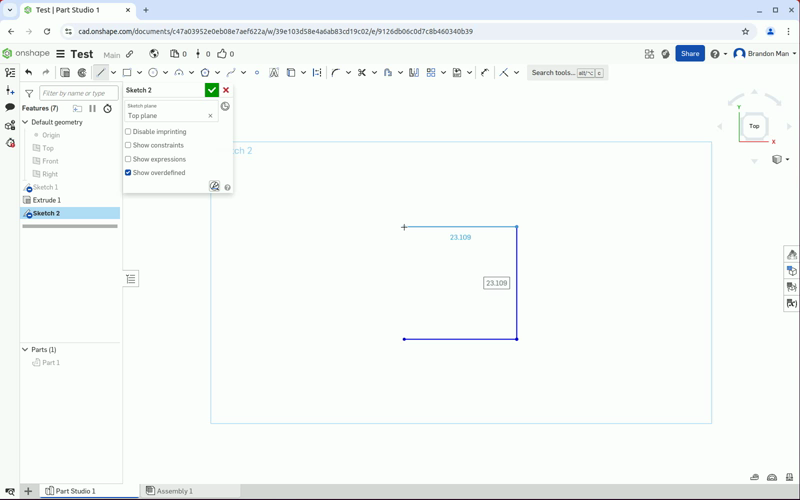
click(404, 226)
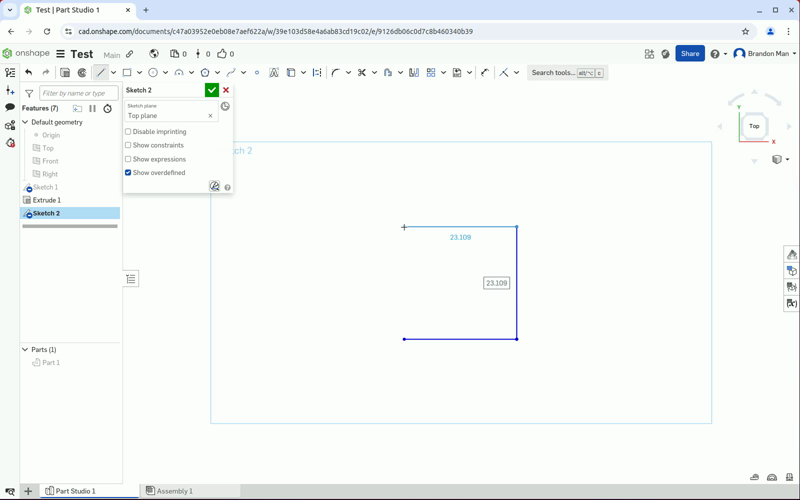
key_up(shift)
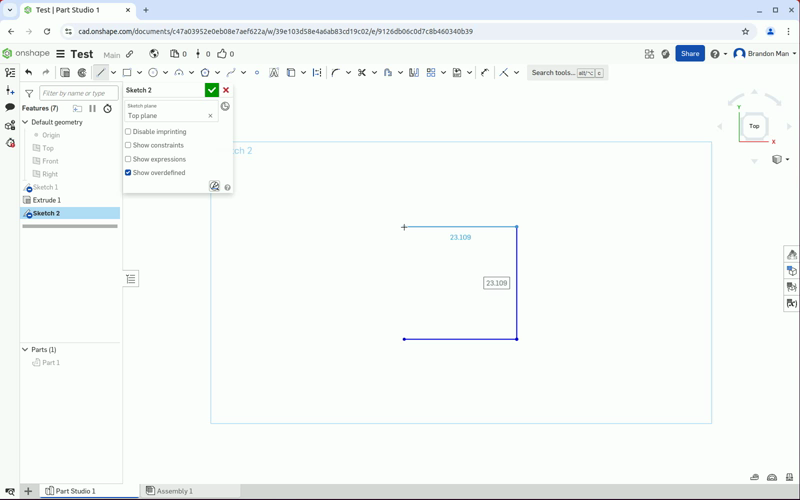
key_down(shift)
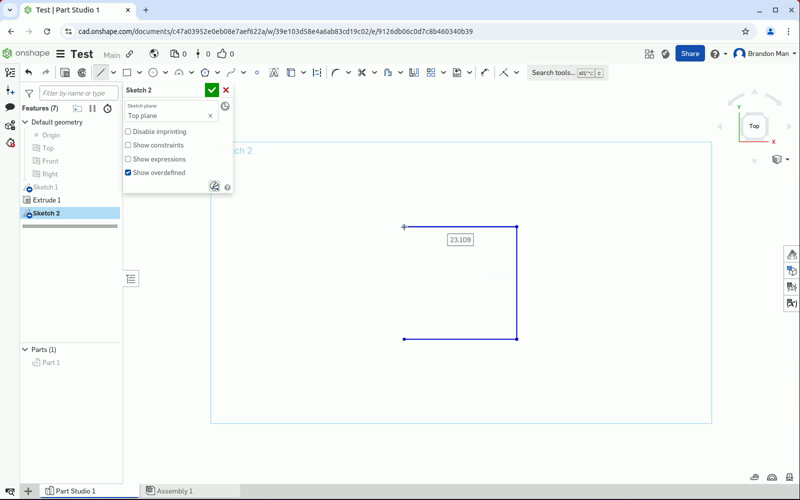
mouse_move(404, 339)
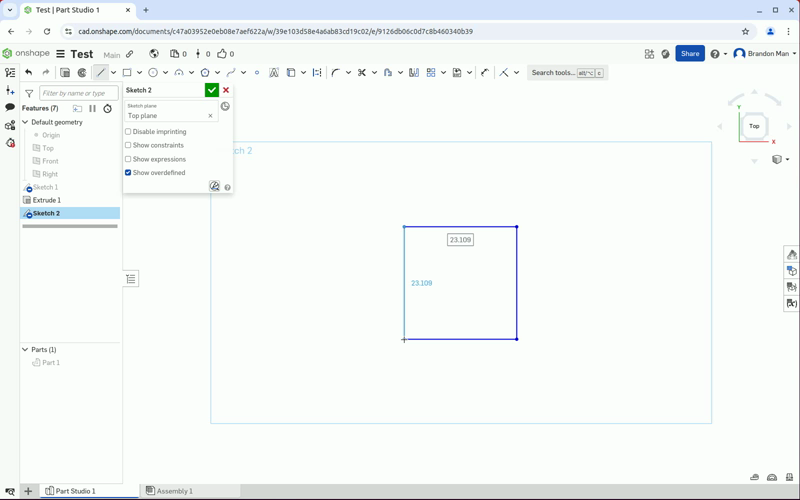
key_up(shift)
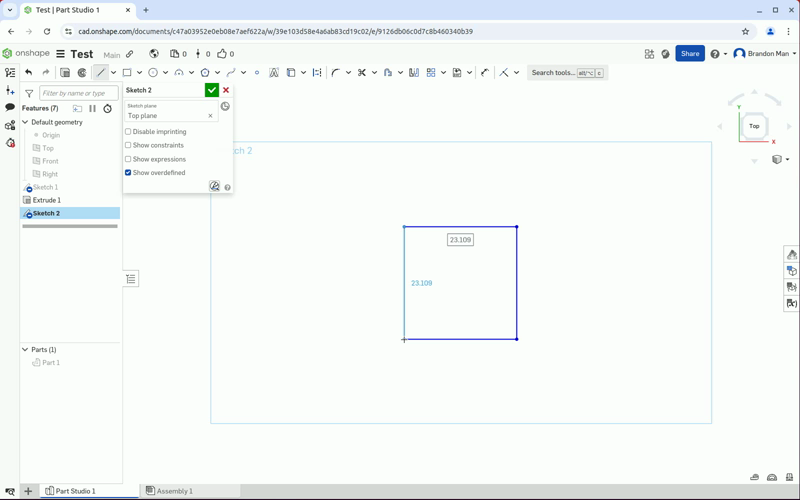
click(404, 339)
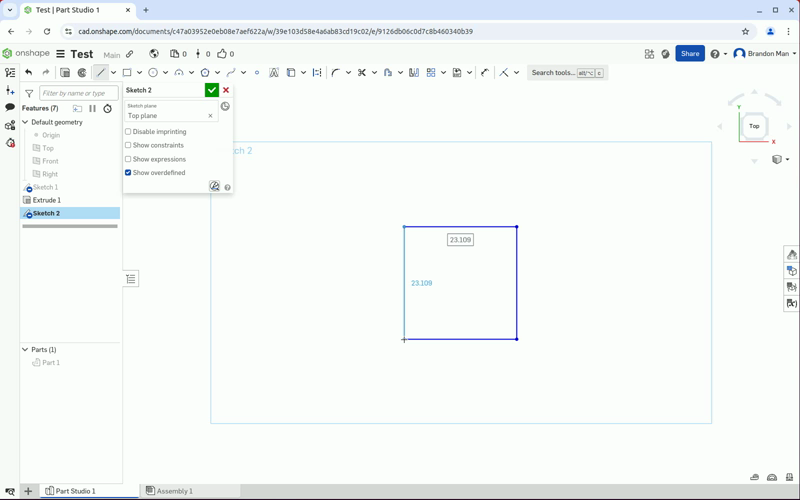
key(esc)
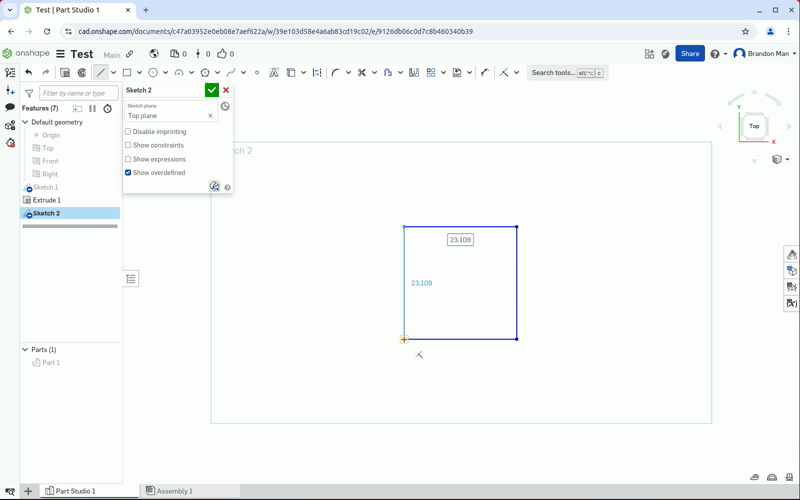
mouse_move(423, 295)
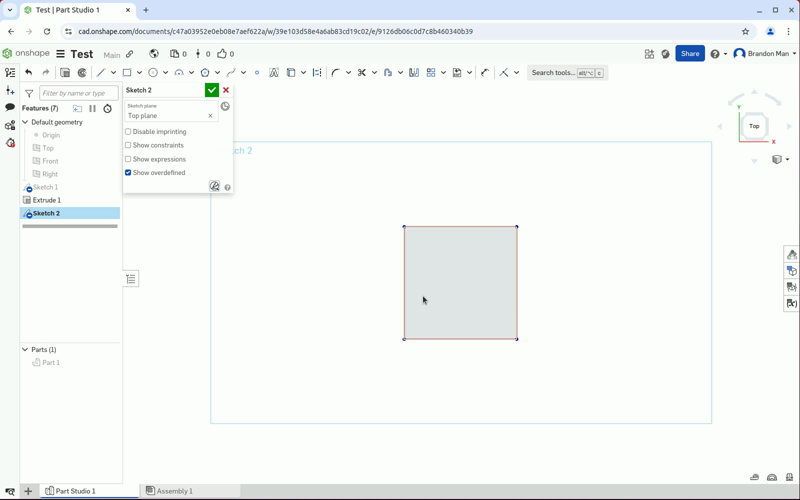
click(423, 295)
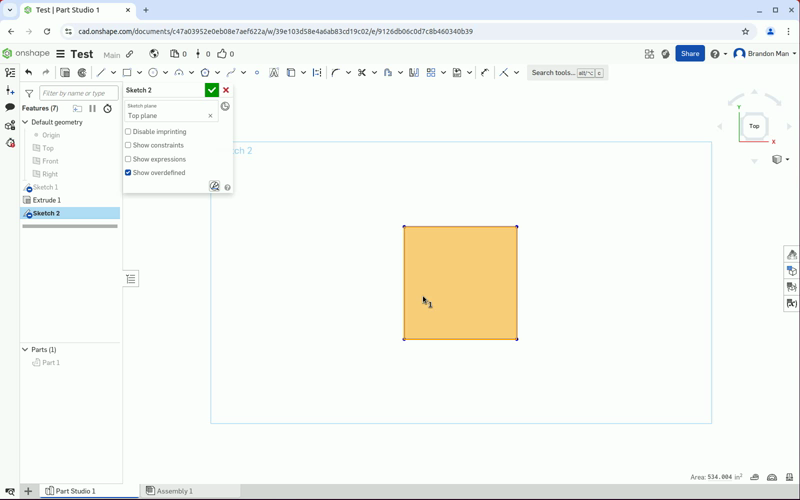
mouse_move(73, 352)
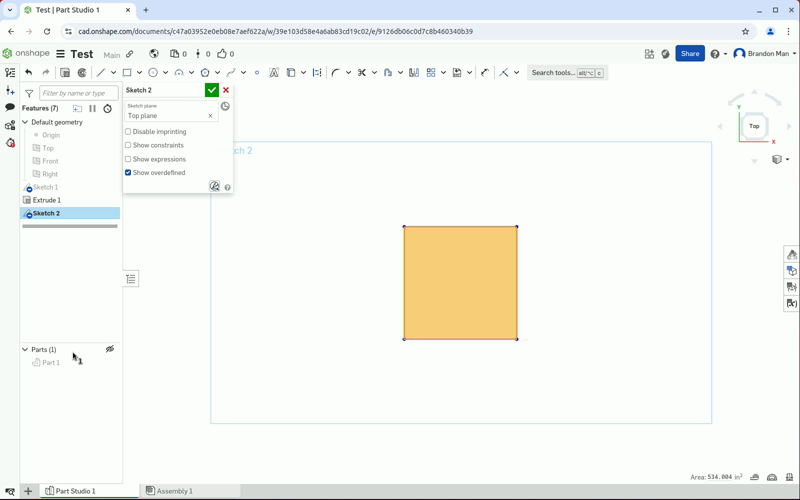
key(shift+y)
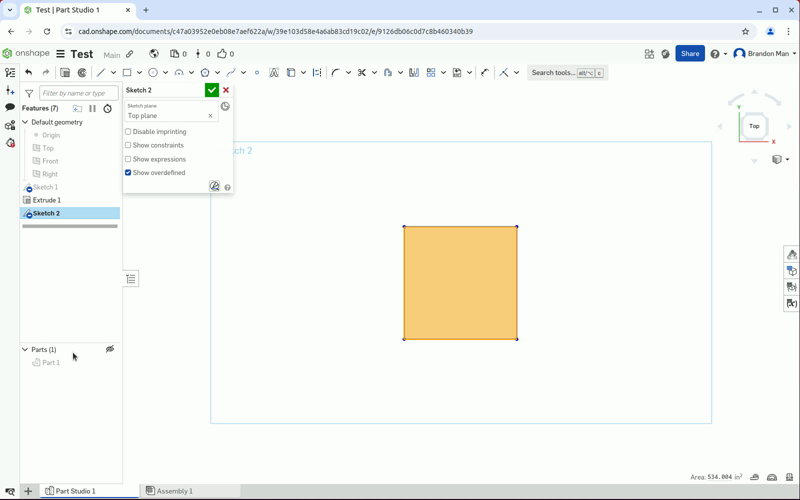
key(shift+e)
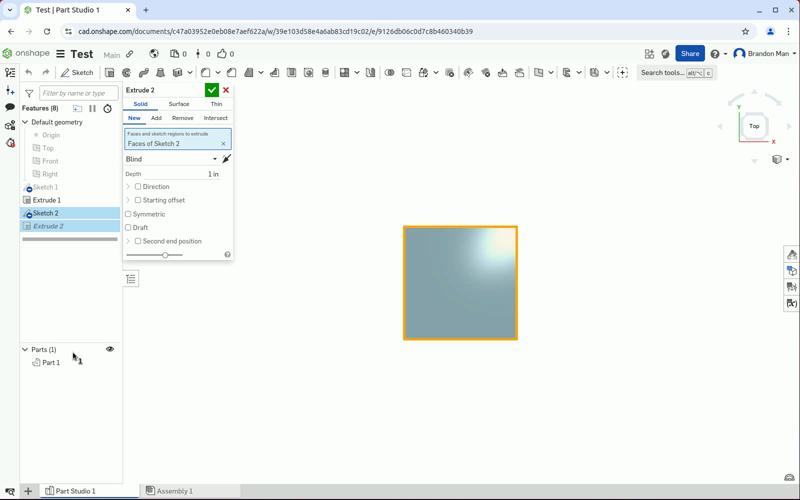
mouse_move(143, 106)
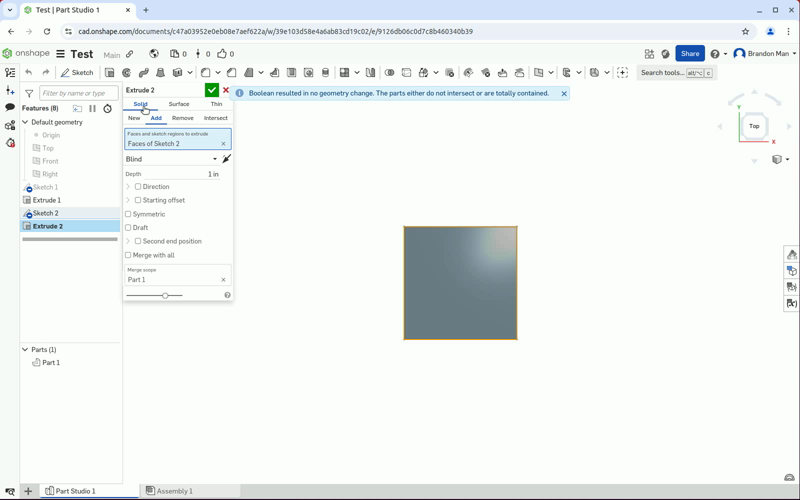
click(143, 106)
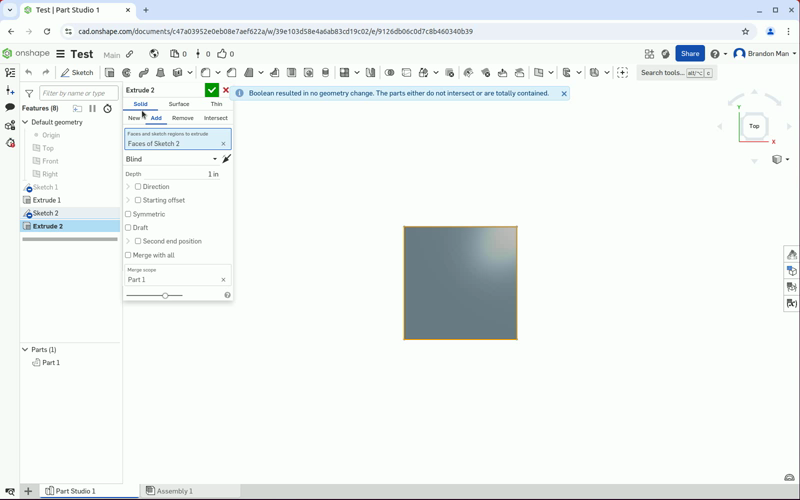
mouse_move(137, 120)
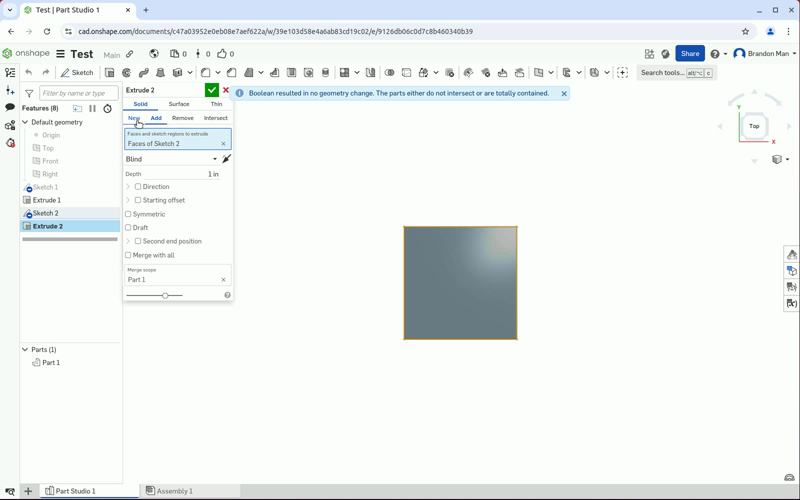
click(137, 120)
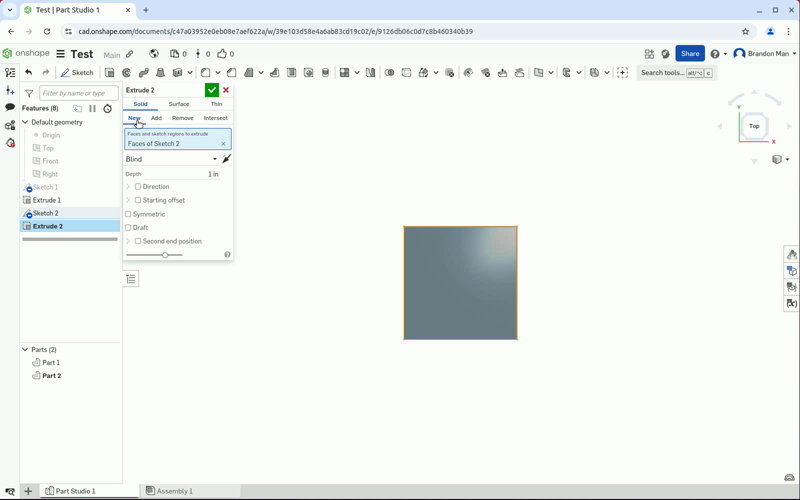
key(tab, 4)
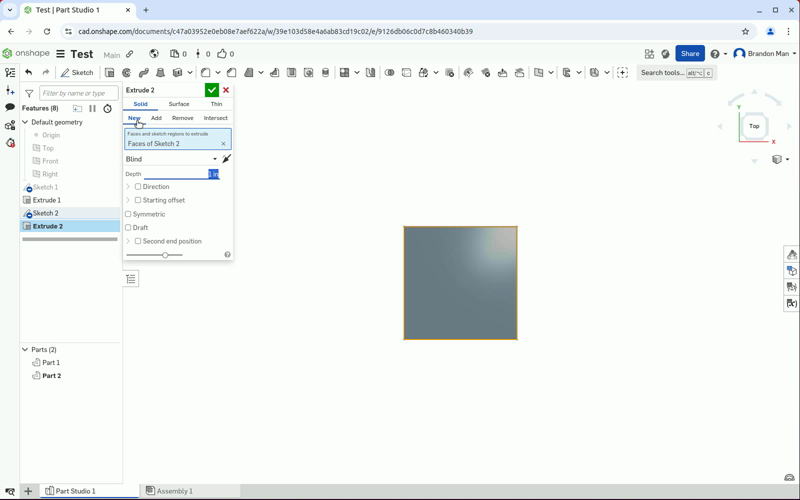
text(23.108)
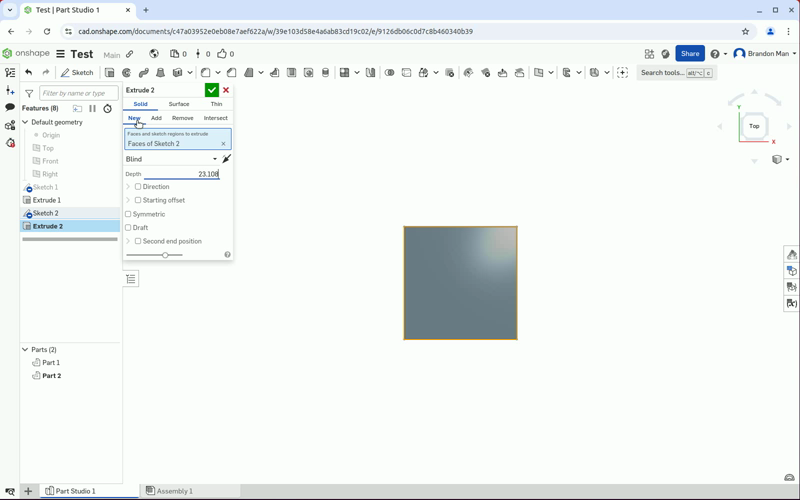
key(enter)
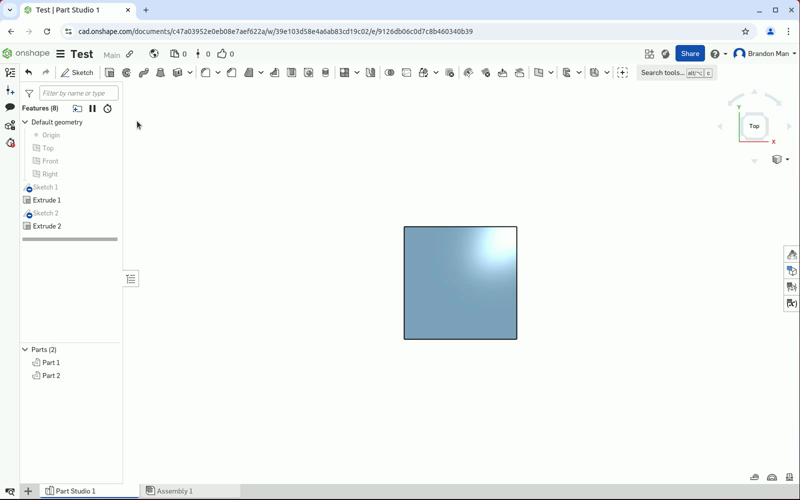
key(shift+h)
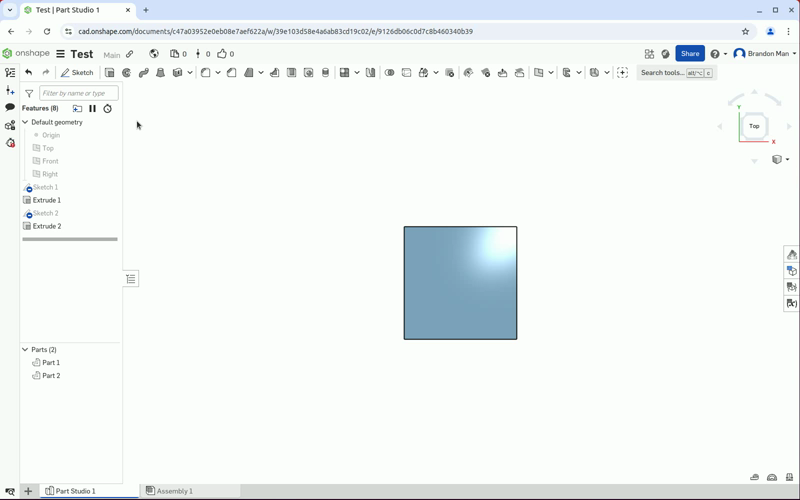
key(shift+h)
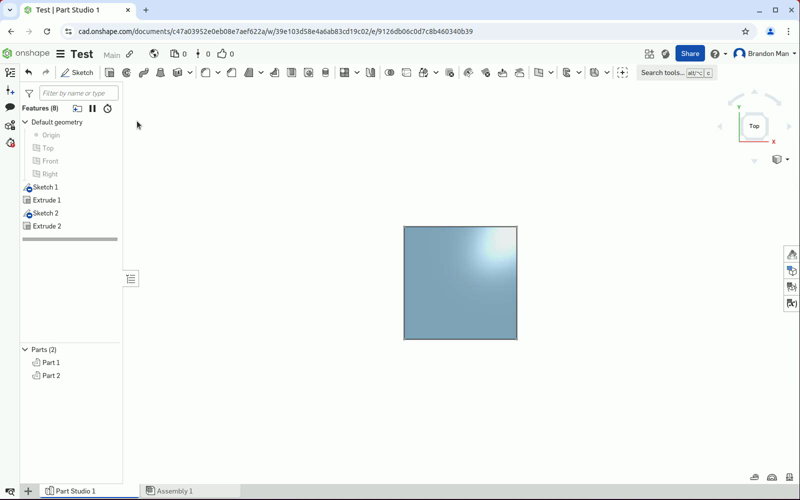
key(shift+7)
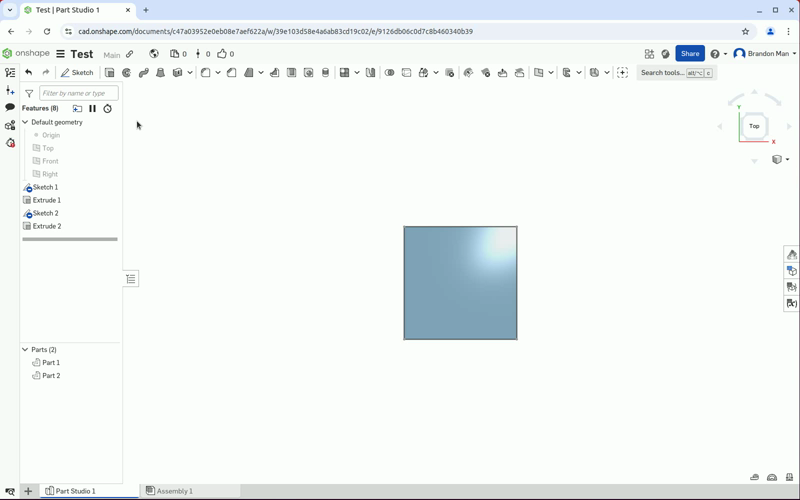
key(up, 3)
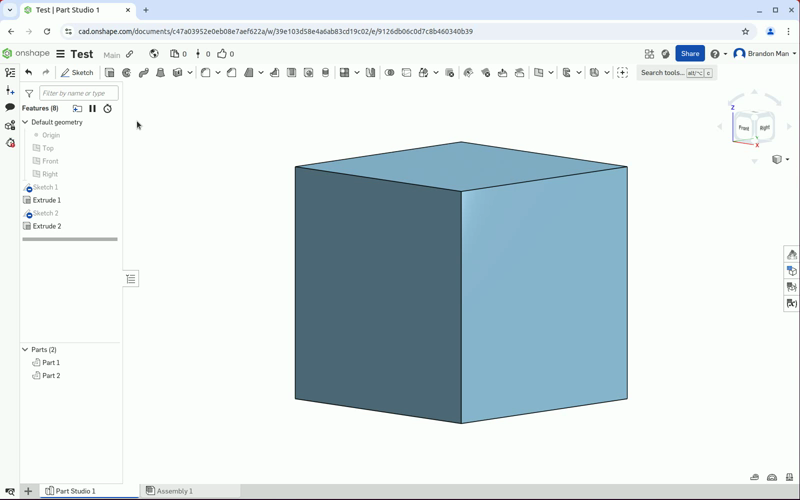
key(left, 3)
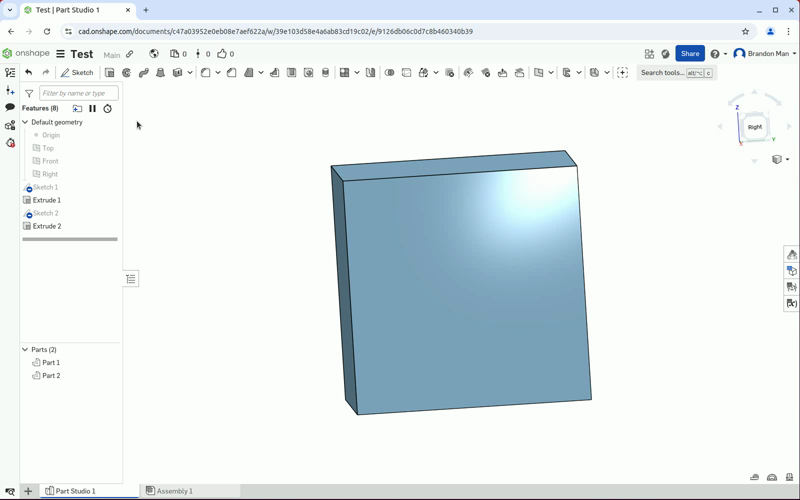
key(right, 3)
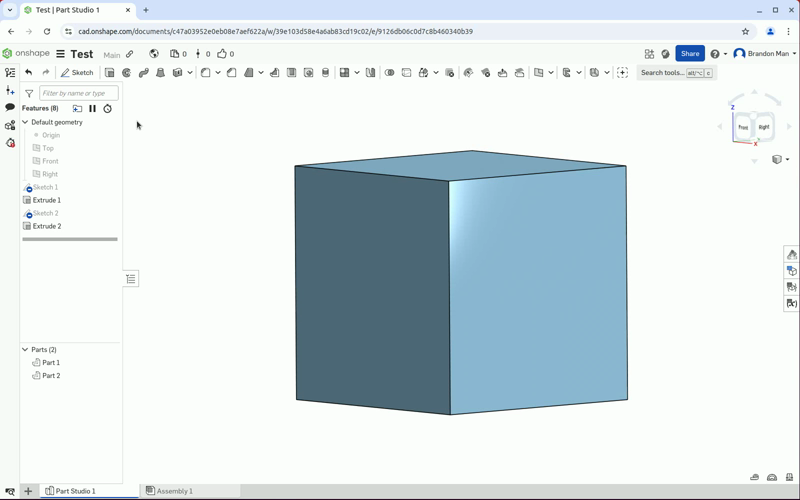
key(down, 3)
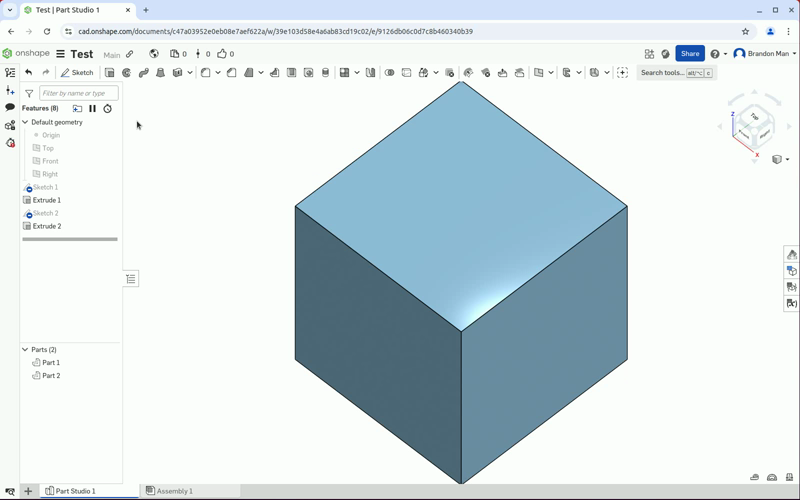
mouse_move(73, 189)
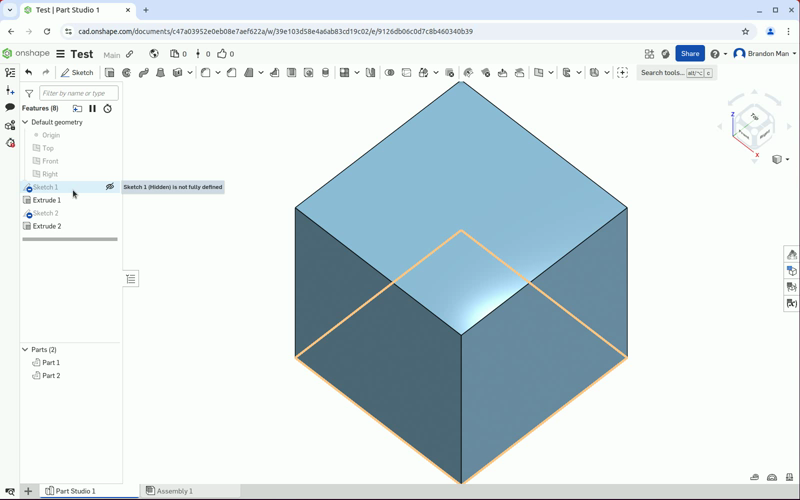
click(73, 189)